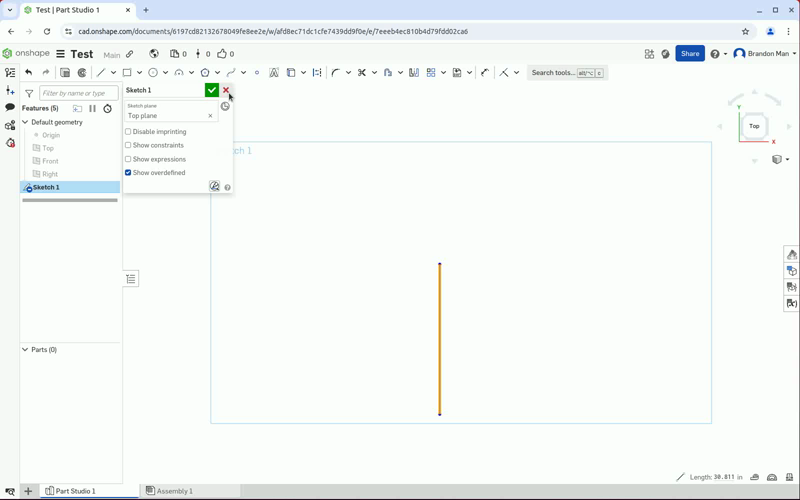
key(shift+h)
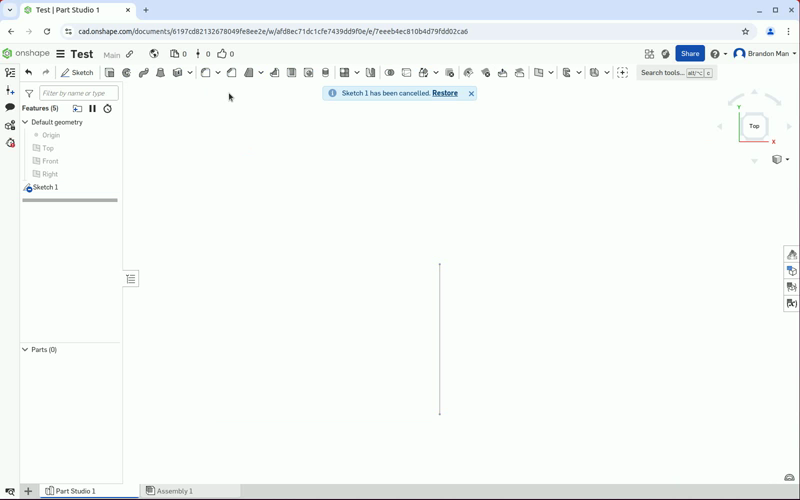
mouse_move(73, 352)
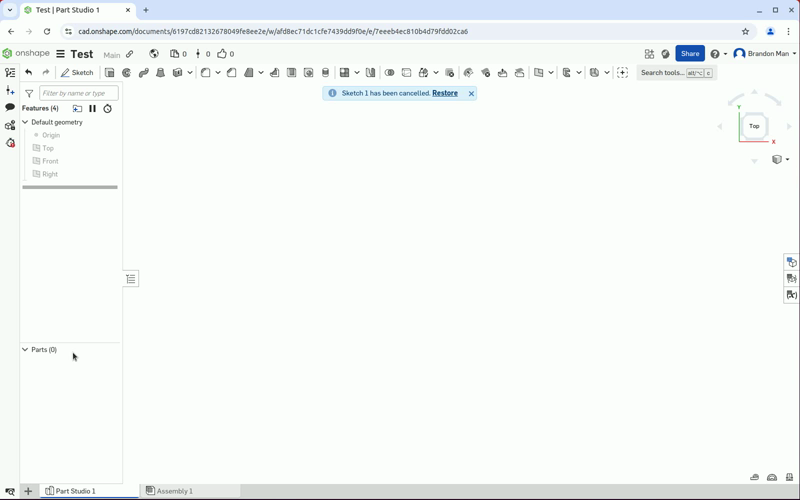
key(y)
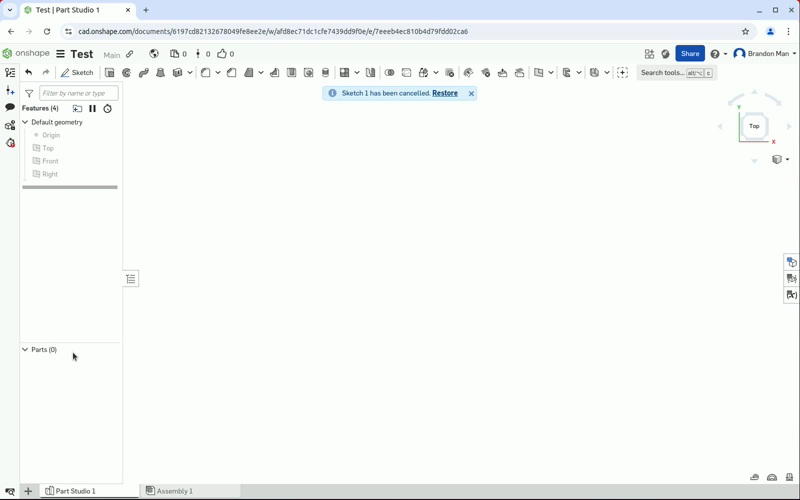
key(shift+p)
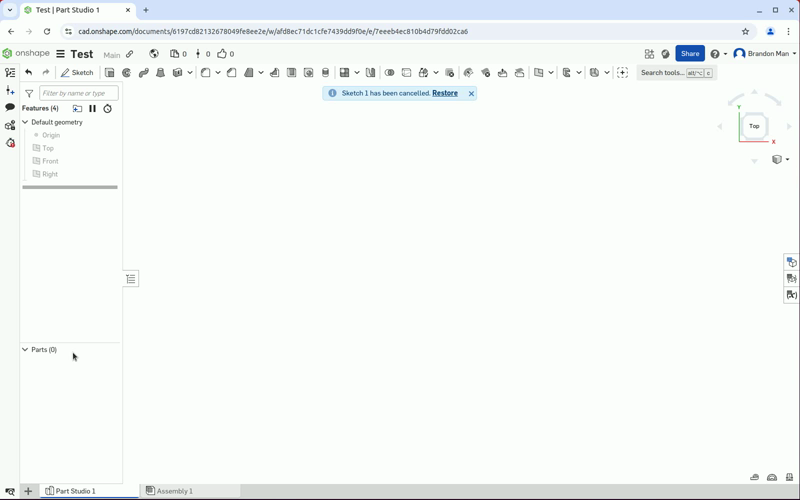
key(space)
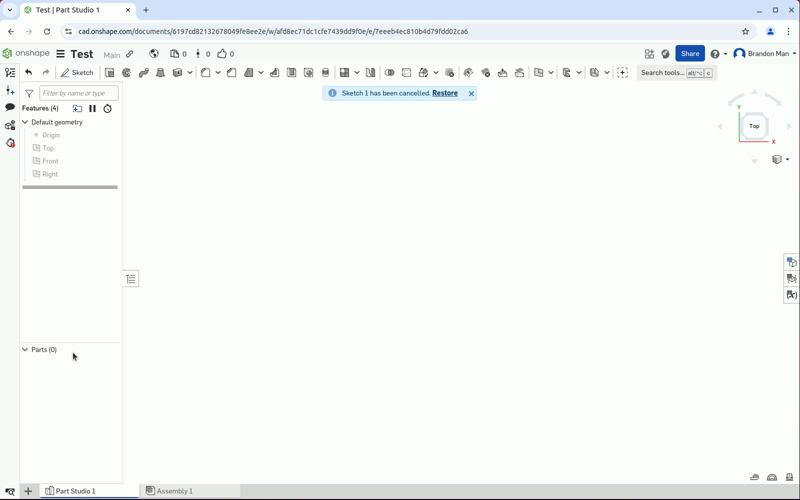
key_down(shift)
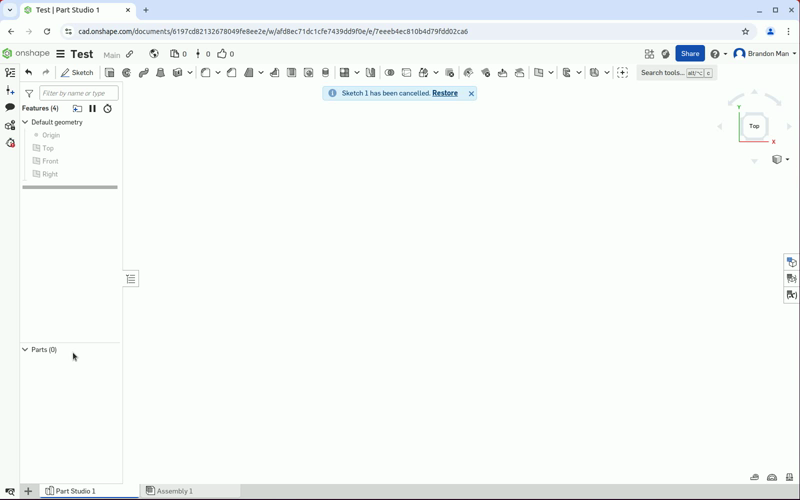
key(up)
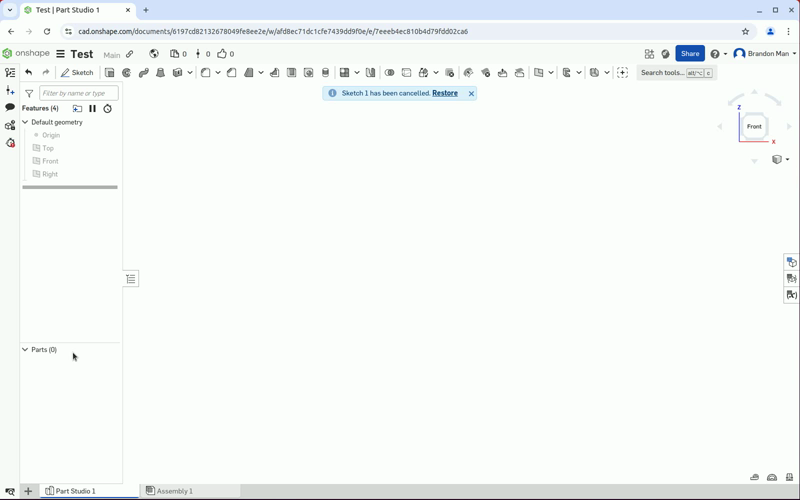
key_up(shift)
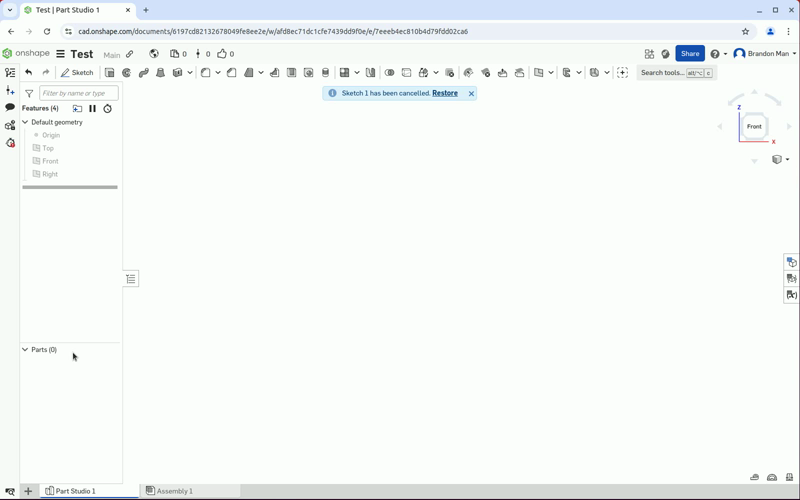
mouse_move(73, 352)
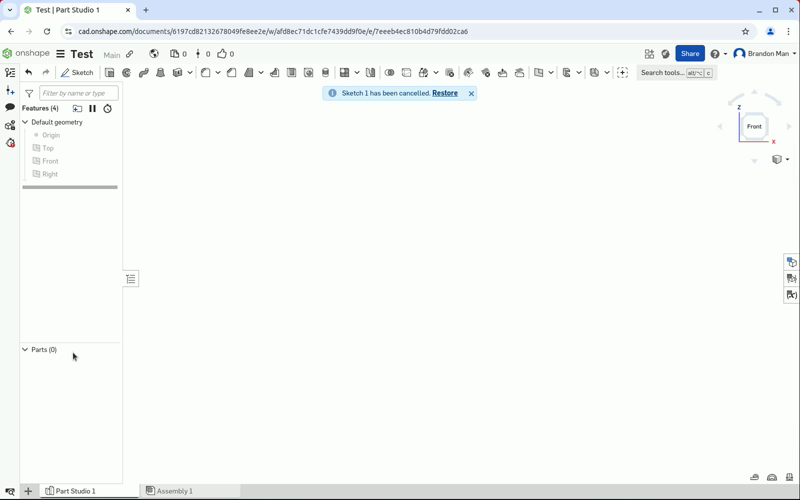
key(shift+y)
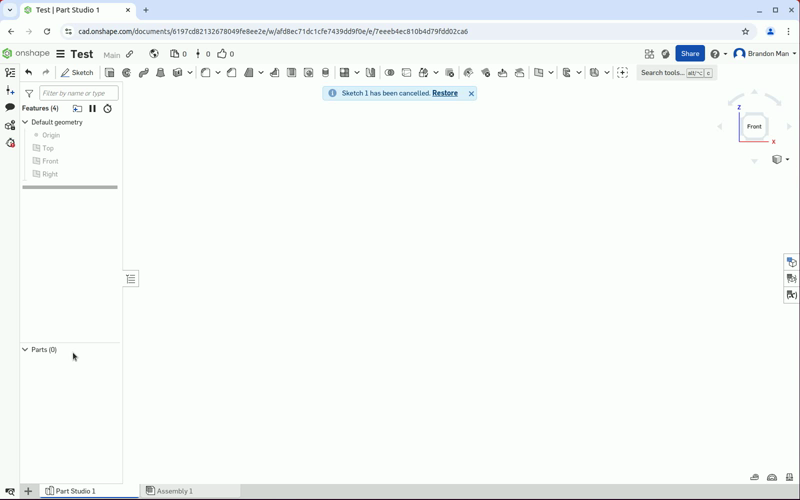
key(shift+s)
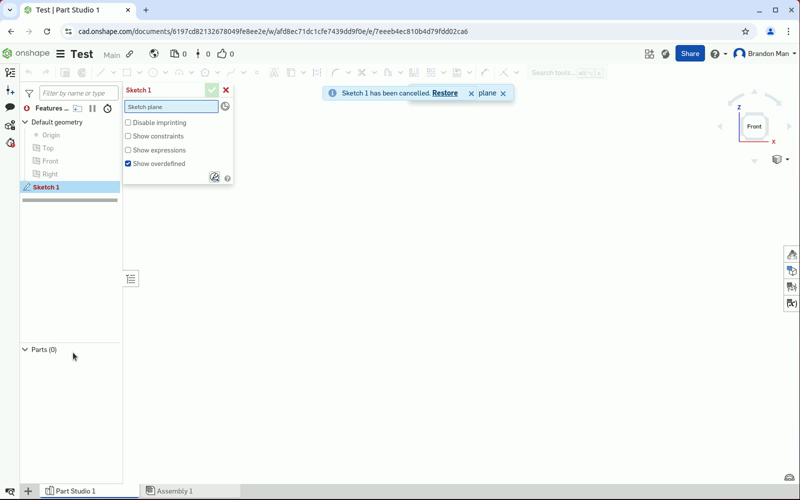
mouse_move(73, 163)
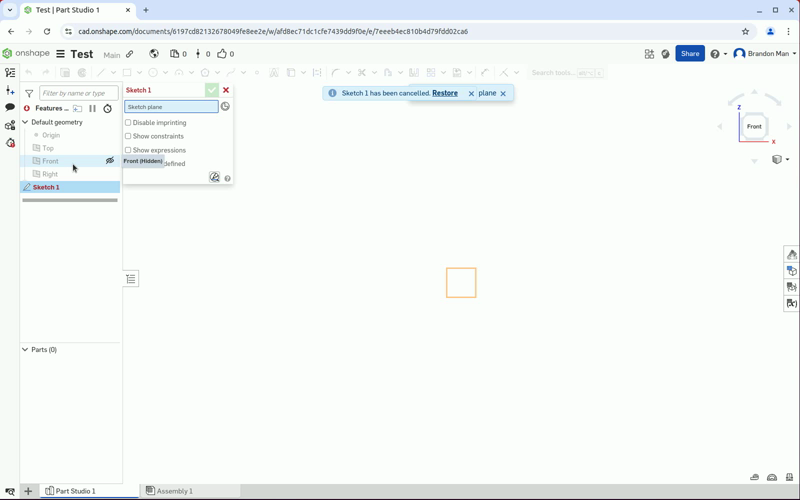
click(73, 163)
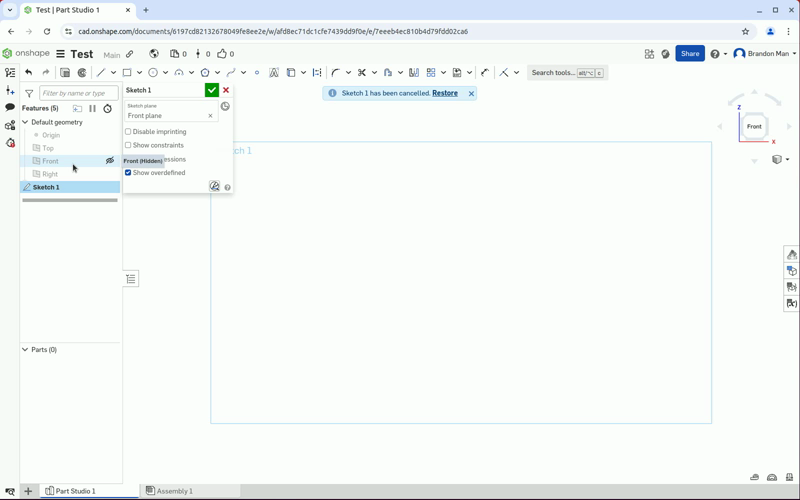
mouse_move(73, 352)
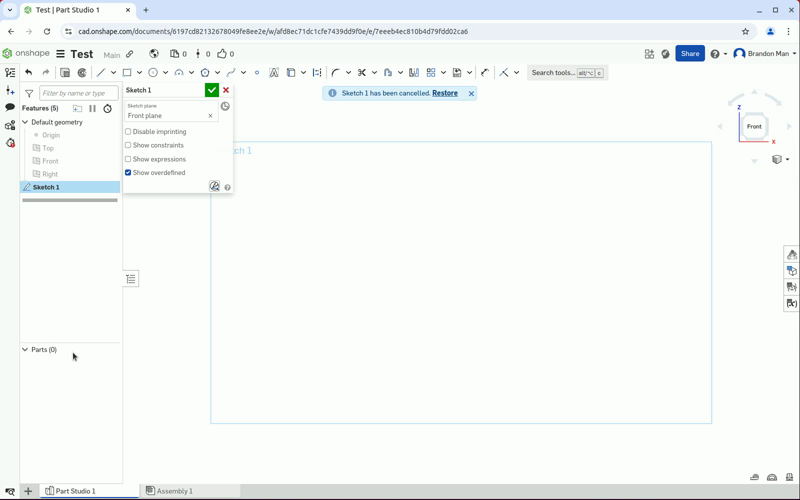
key(y)
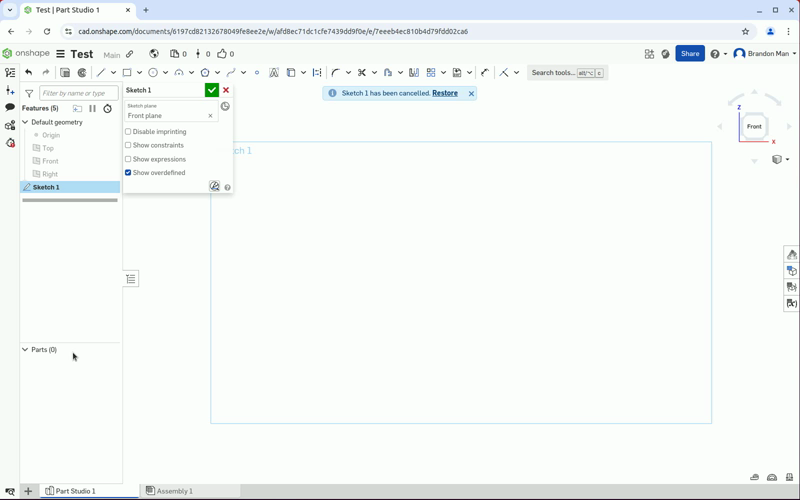
key(c)
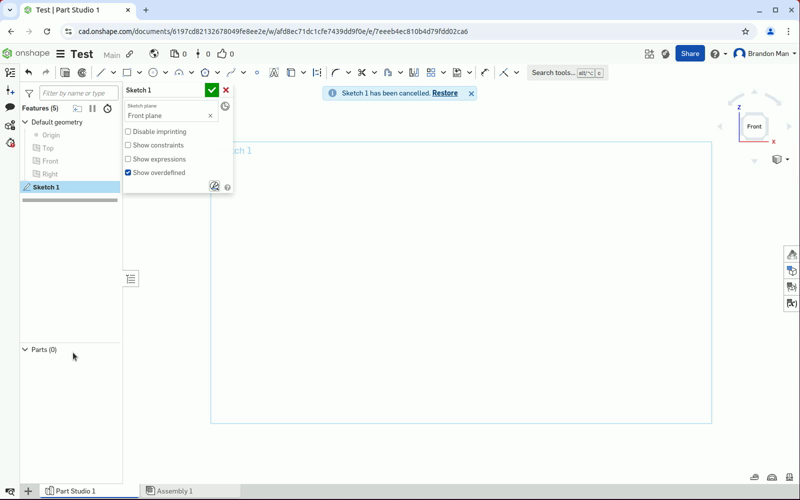
key_down(shift)
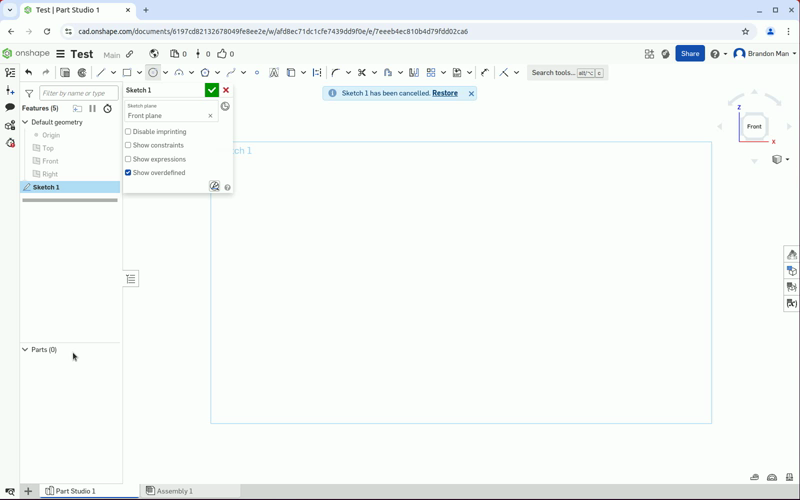
mouse_move(460, 282)
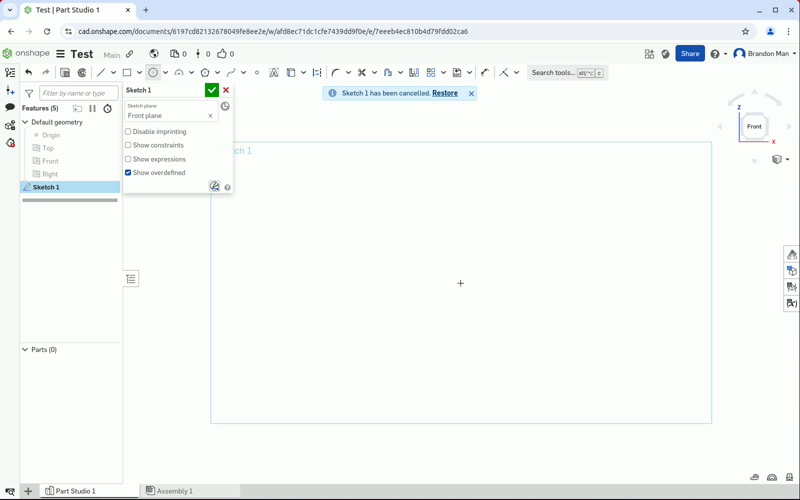
click(460, 282)
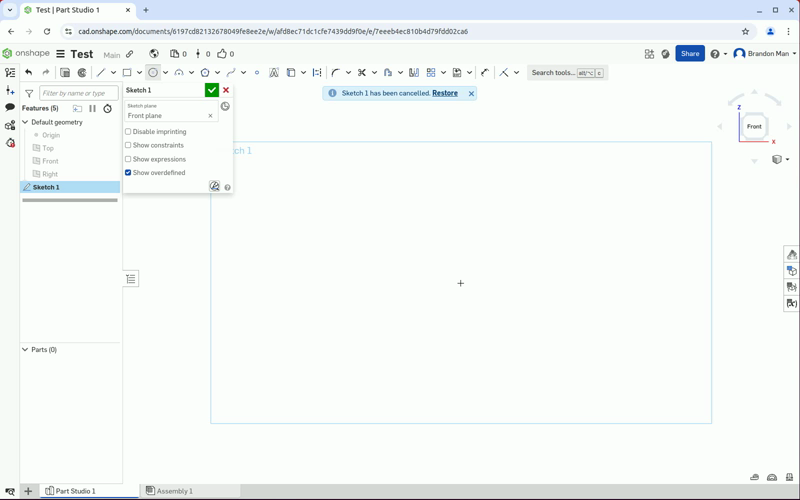
key_up(shift)
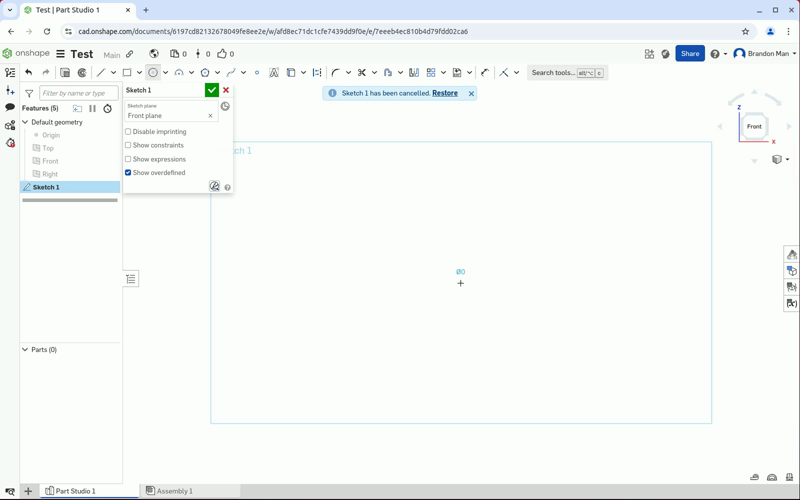
mouse_move(477, 282)
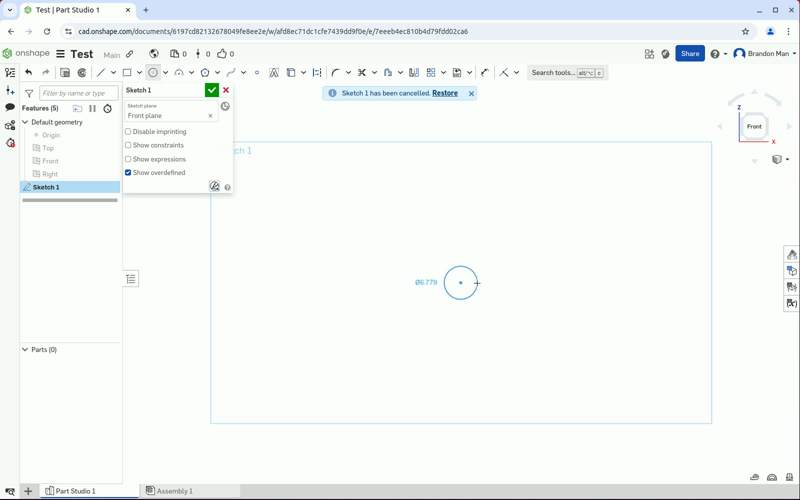
click(477, 282)
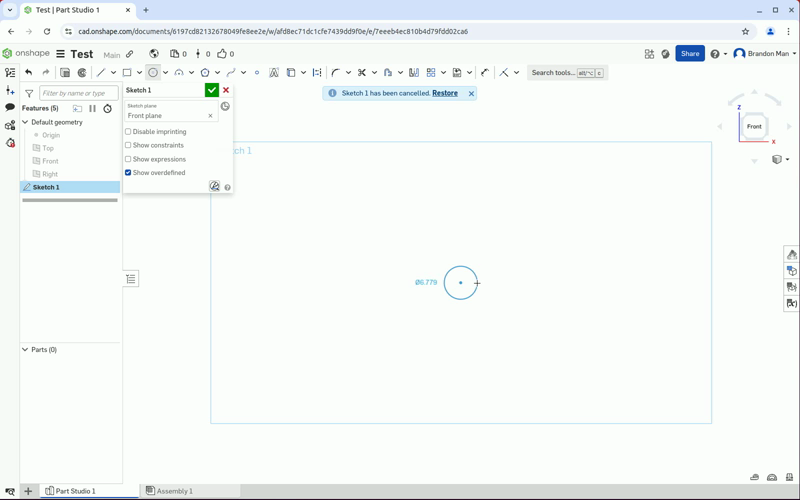
key(esc)
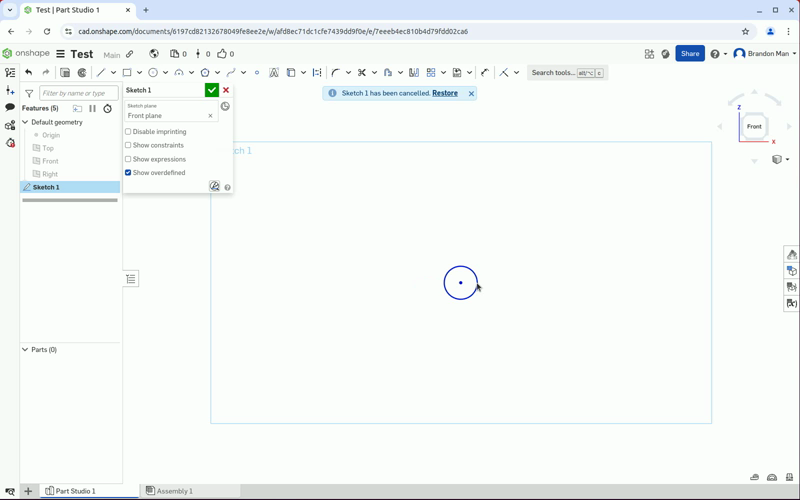
mouse_move(450, 294)
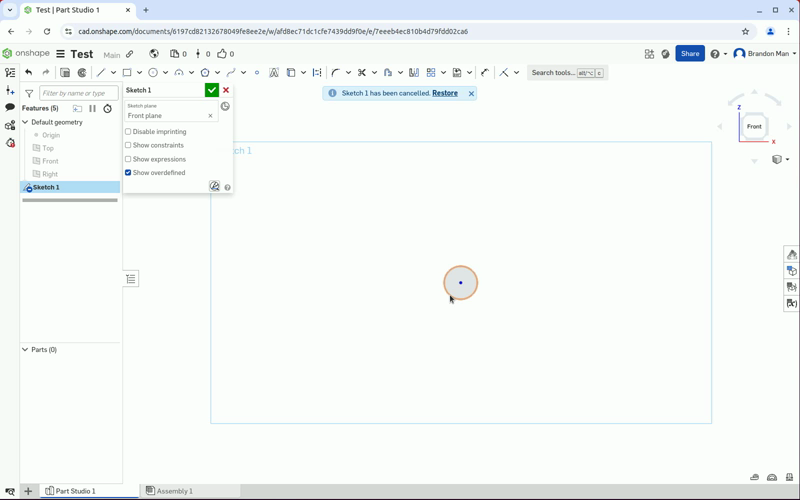
scroll(6)
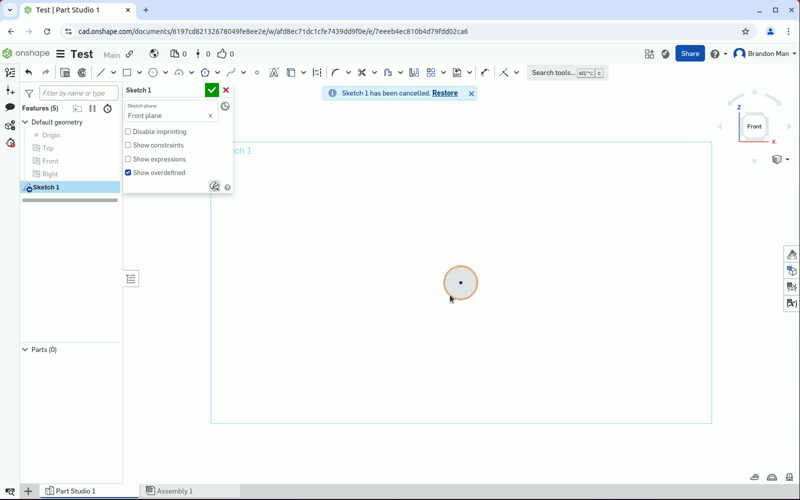
scroll(6)
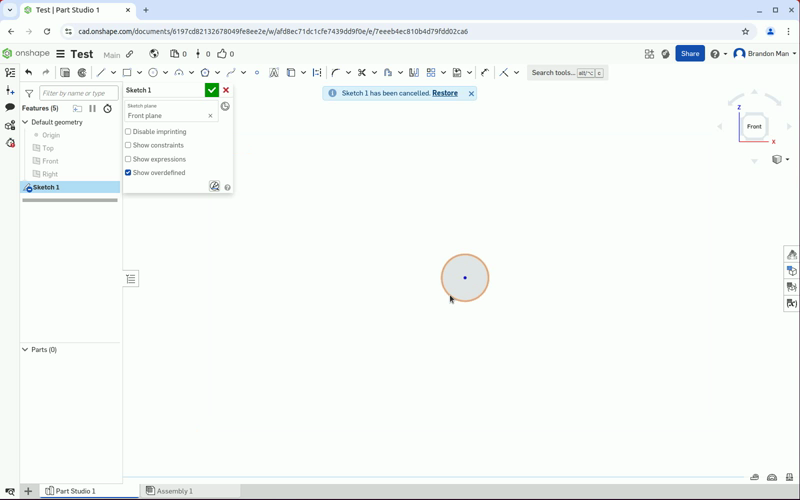
scroll(6)
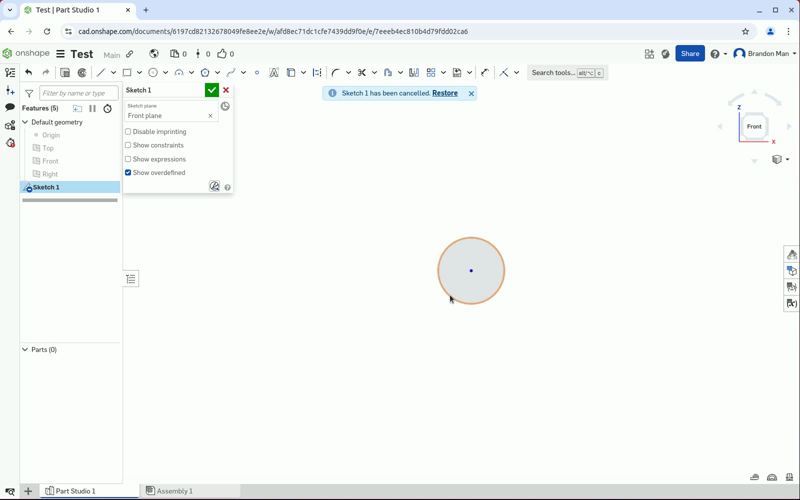
scroll(6)
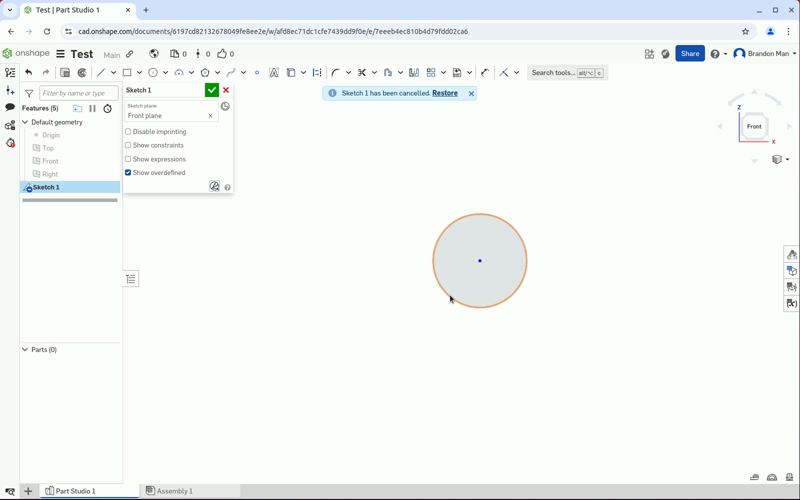
scroll(6)
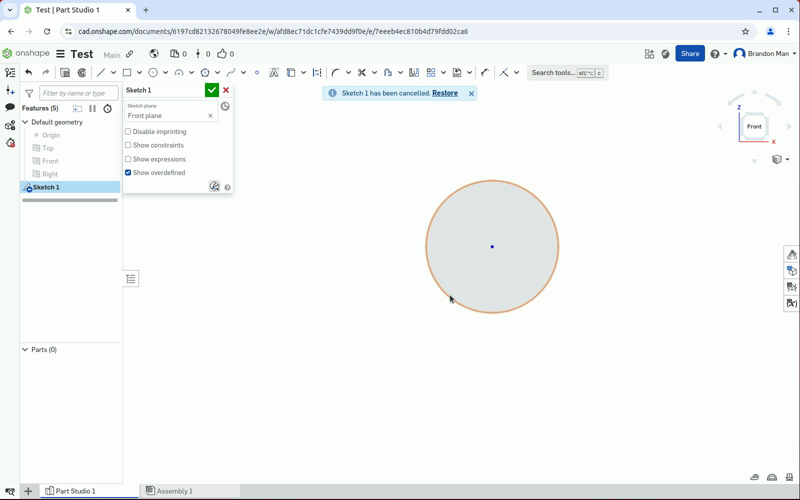
scroll(6)
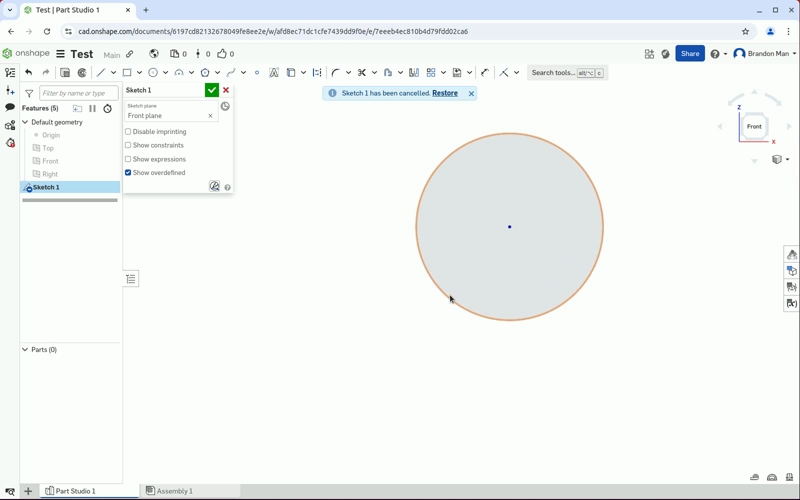
scroll(6)
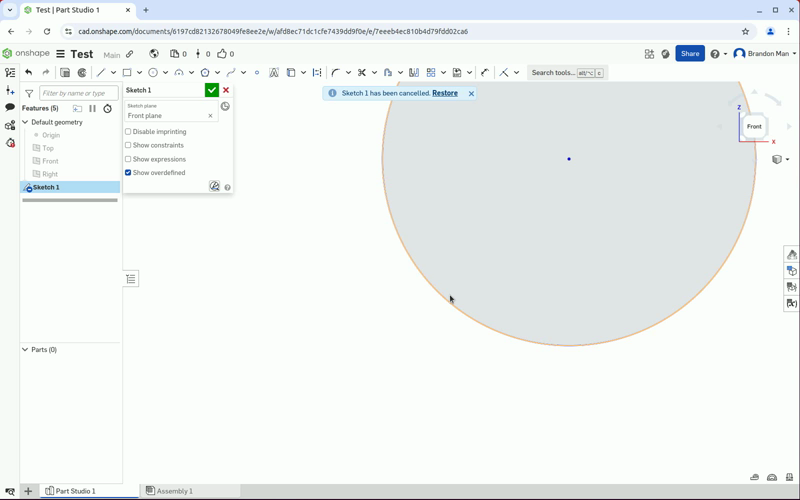
click(450, 294)
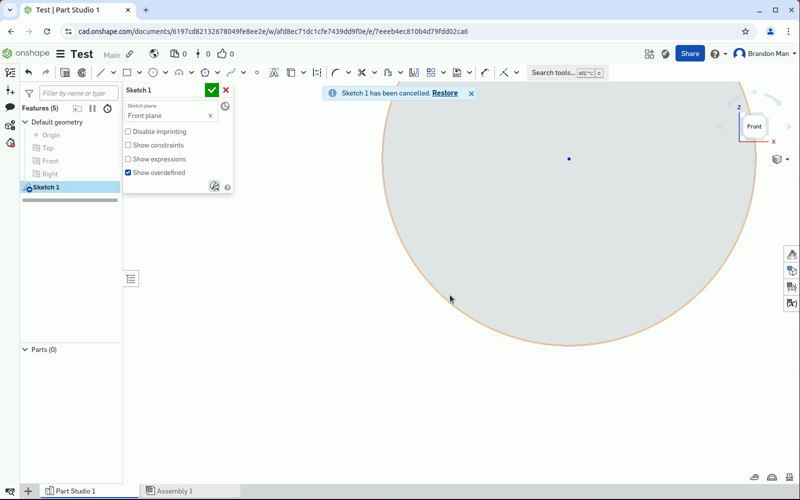
scroll(-6)
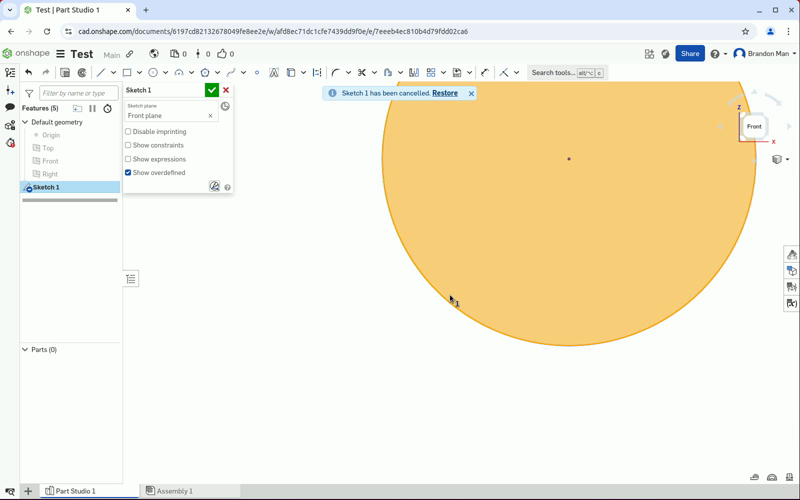
scroll(-6)
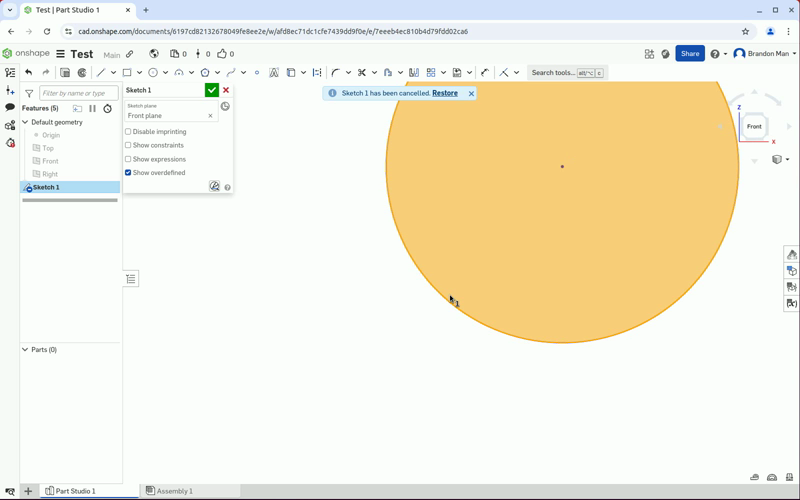
scroll(-6)
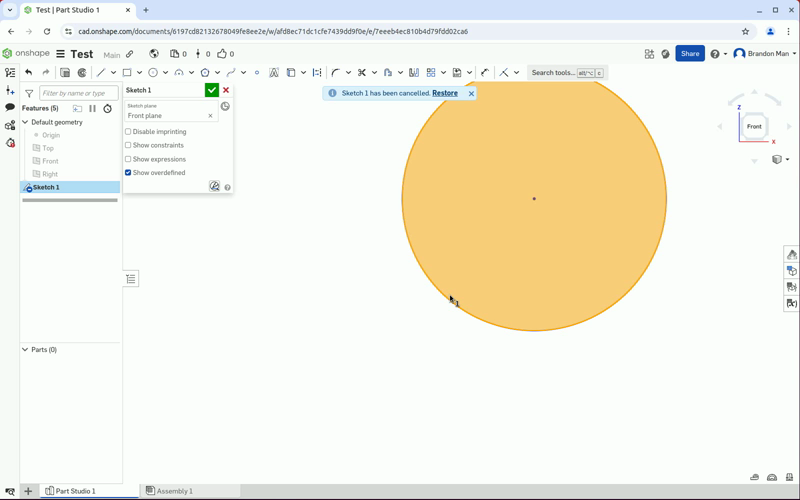
scroll(-6)
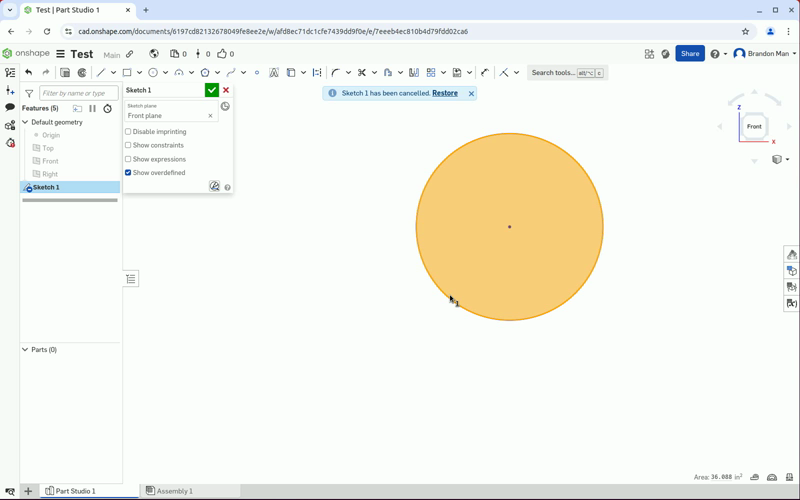
scroll(-6)
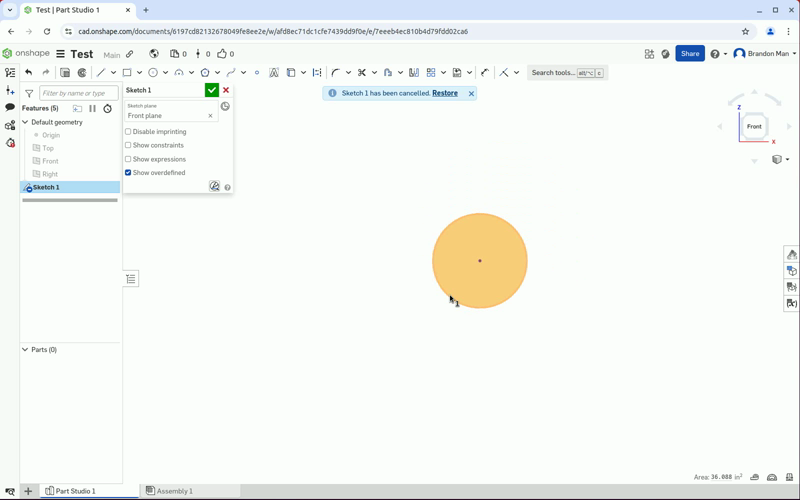
scroll(-6)
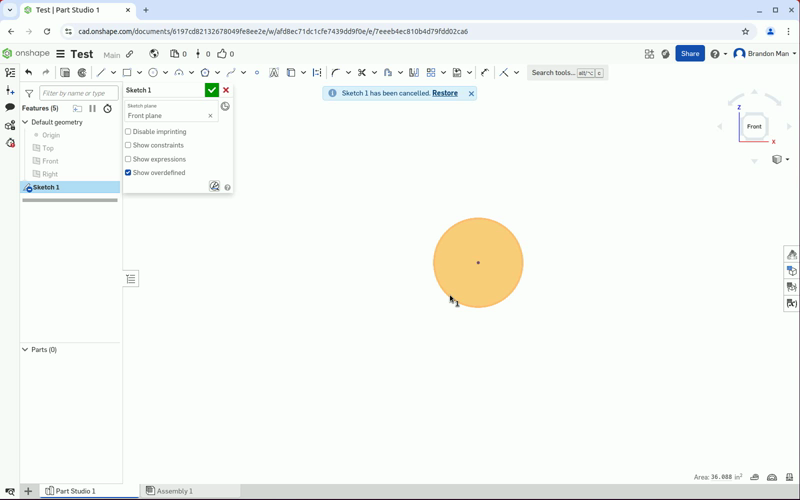
scroll(-6)
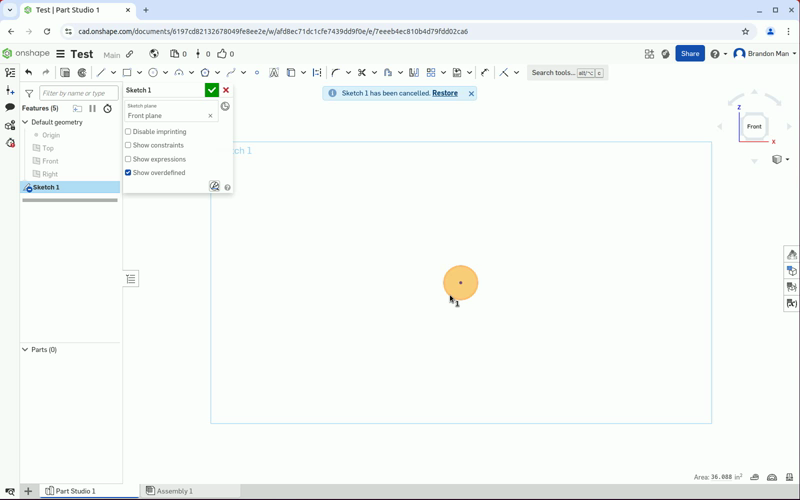
mouse_move(73, 352)
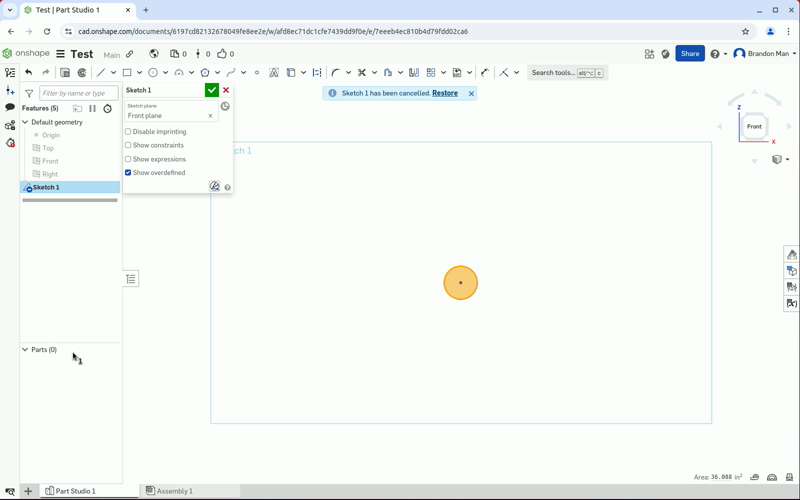
key(shift+y)
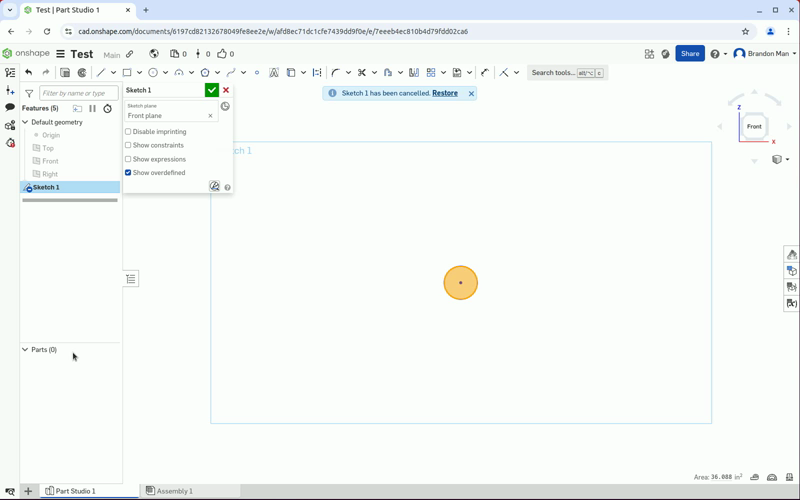
key(shift+e)
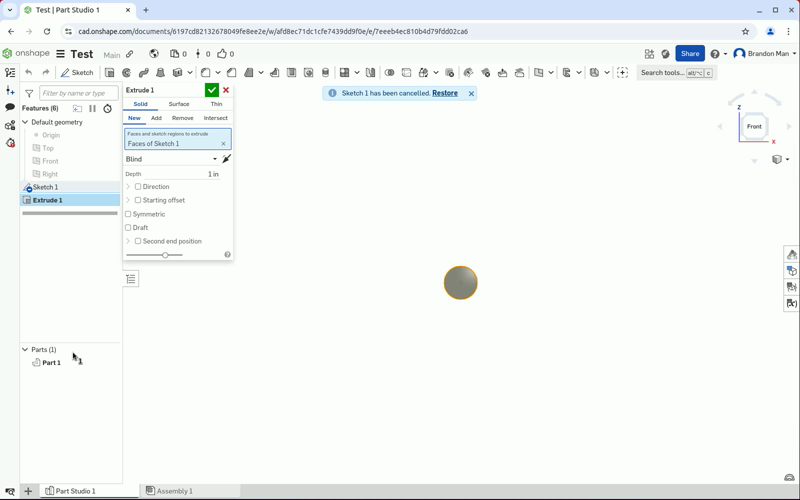
mouse_move(143, 106)
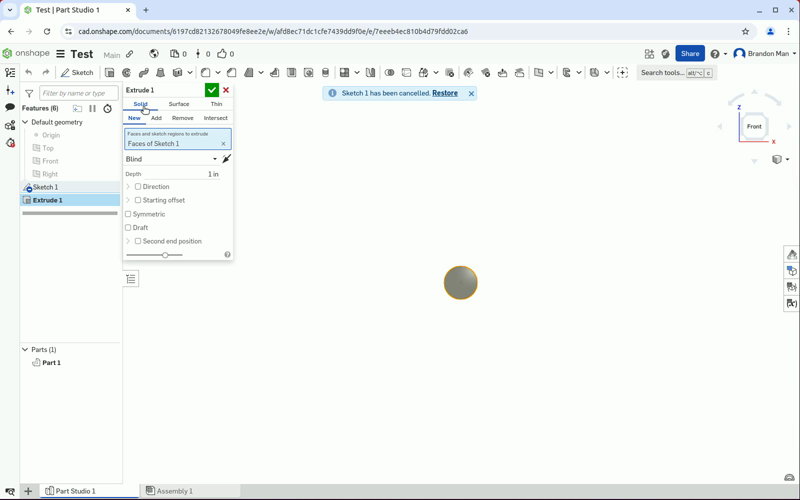
click(143, 106)
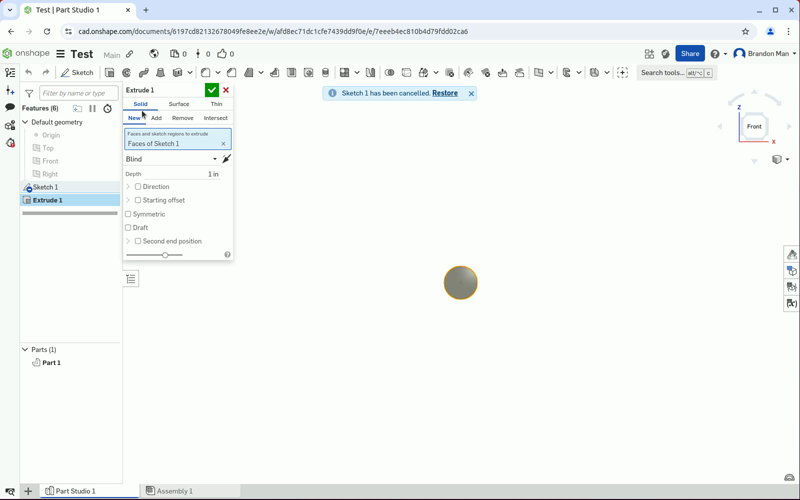
mouse_move(137, 120)
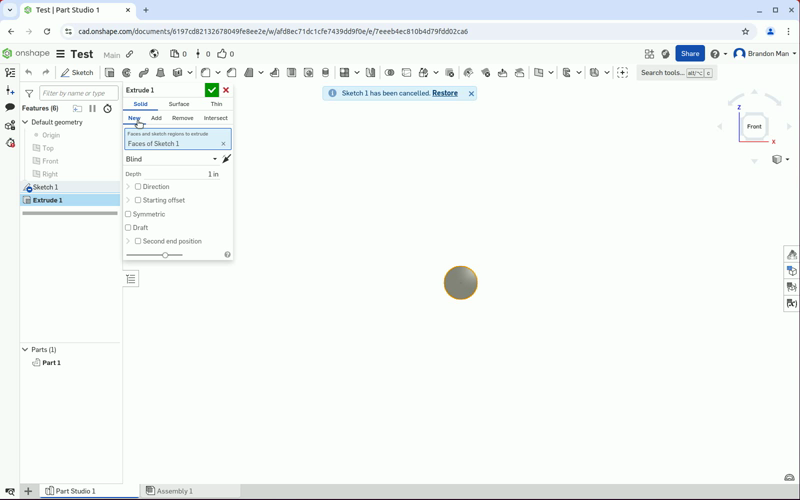
click(137, 120)
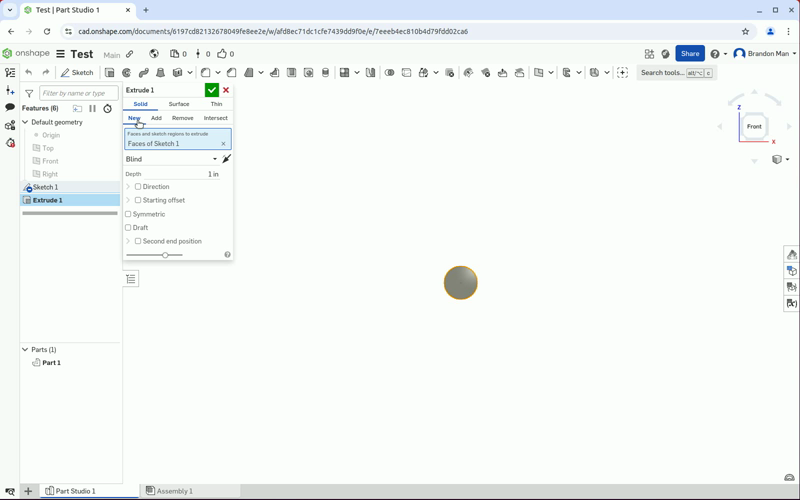
key(tab, 4)
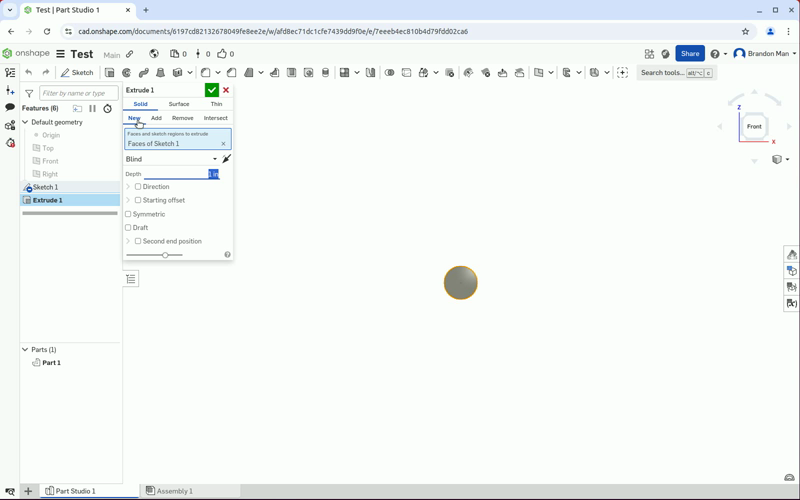
text(23.108)
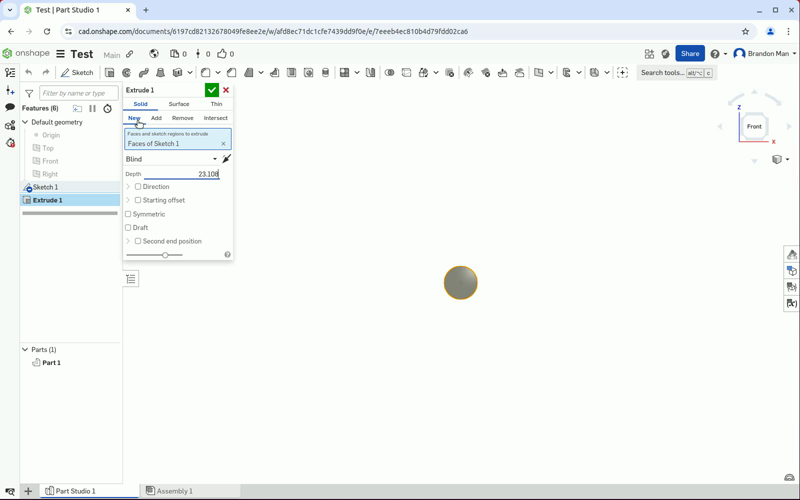
key(enter)
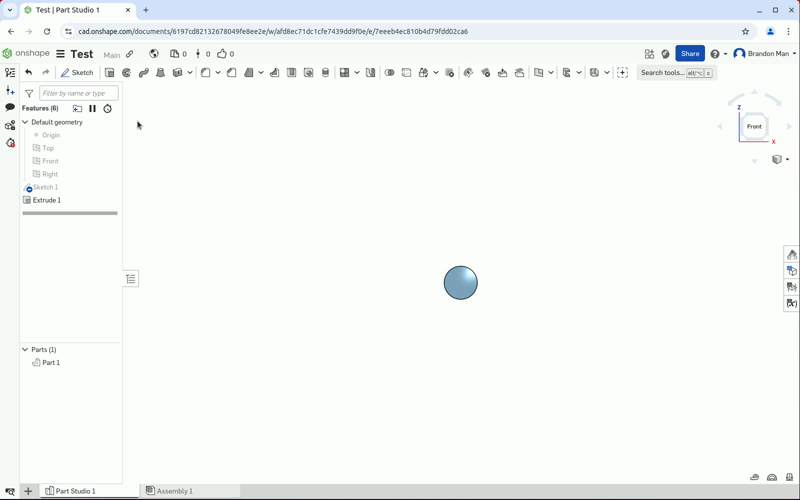
key(shift+h)
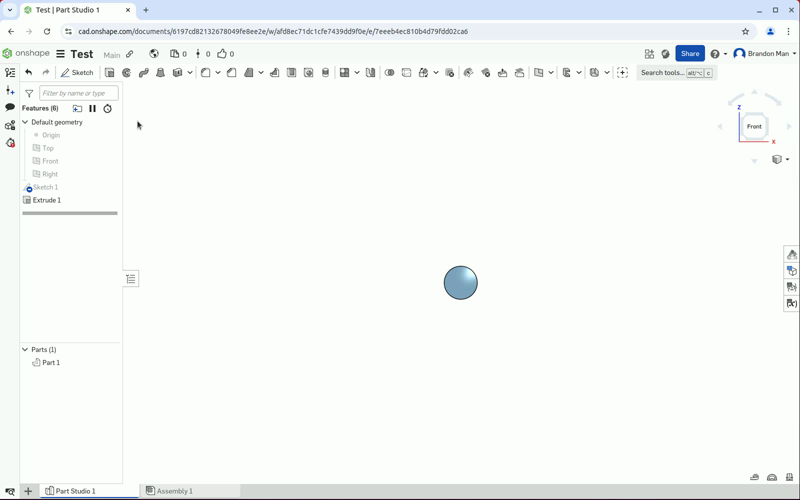
key(shift+h)
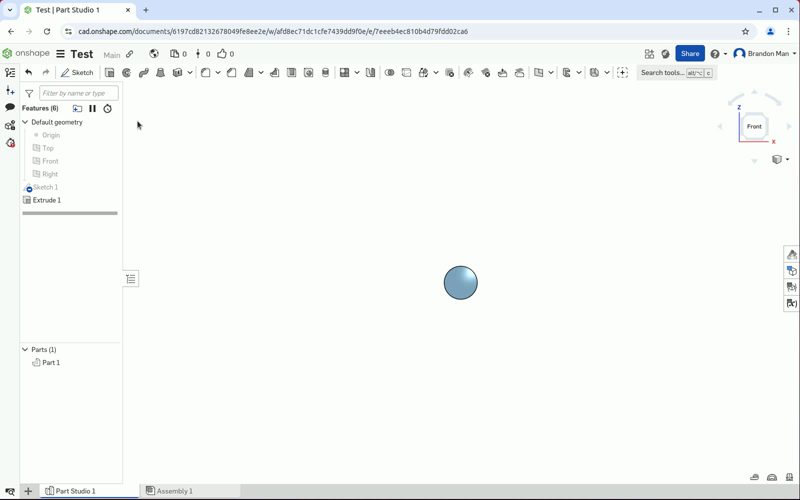
mouse_move(73, 189)
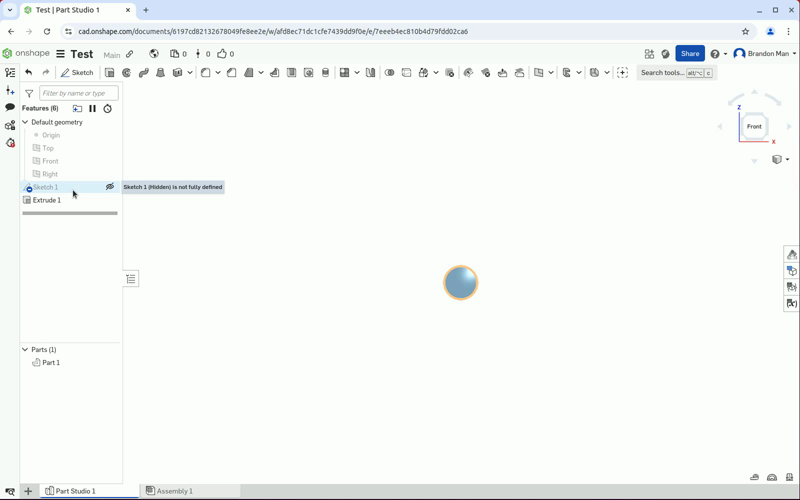
click(73, 189)
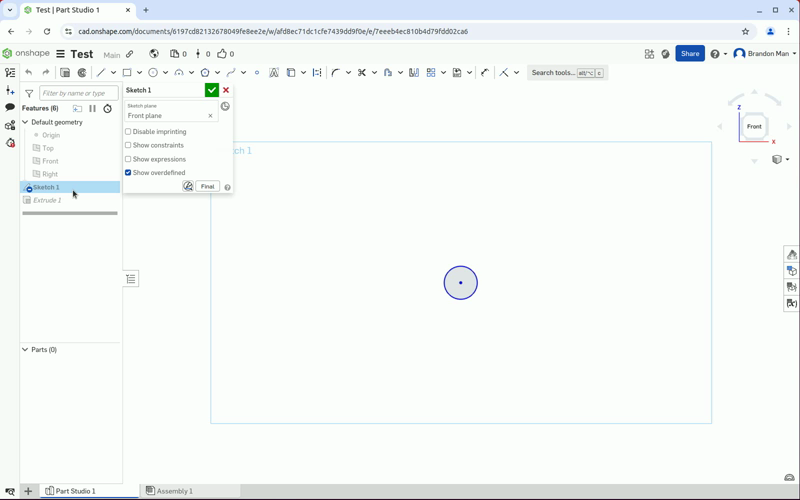
mouse_move(229, 92)
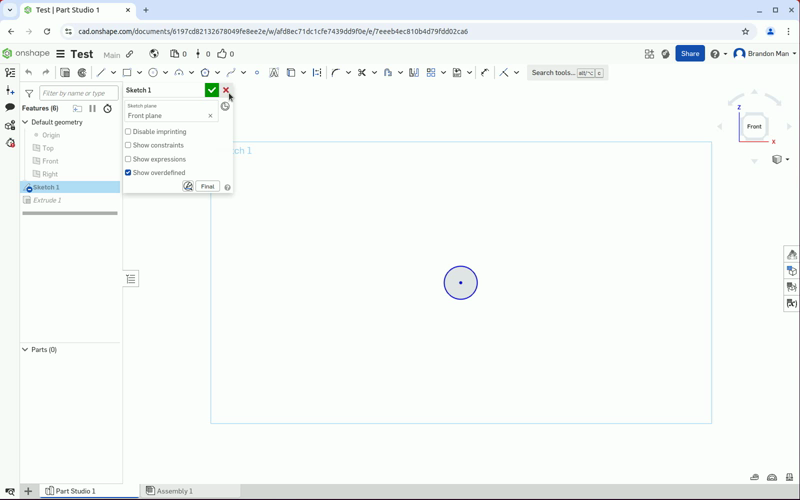
click(229, 92)
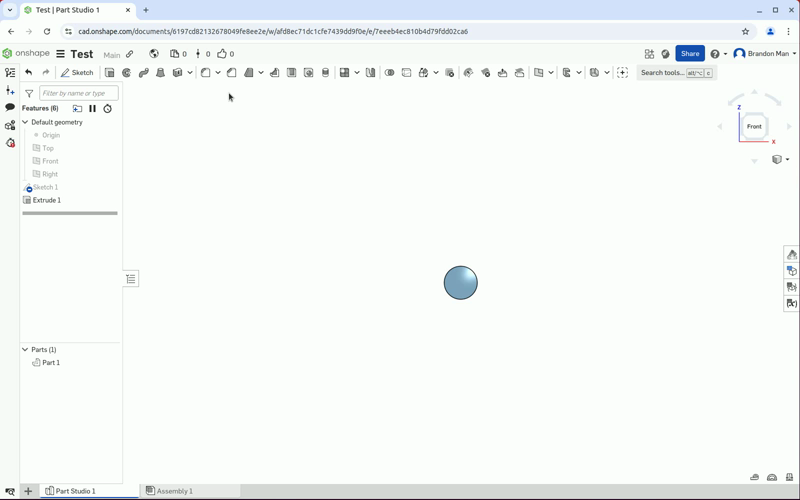
mouse_move(73, 352)
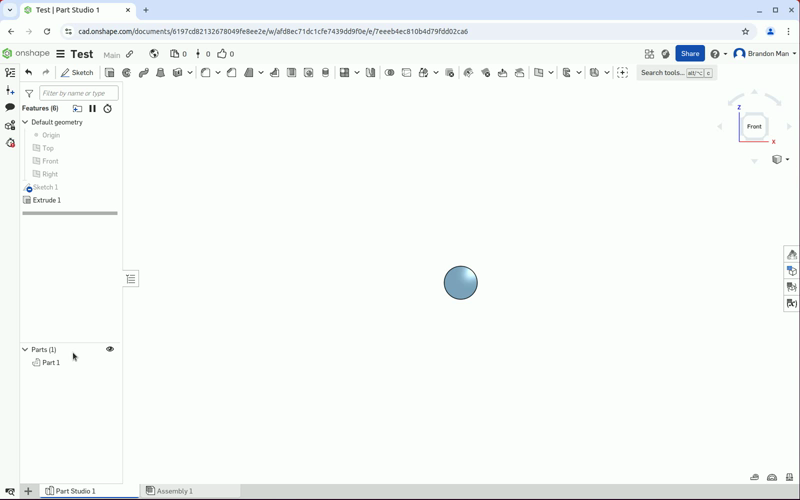
key(y)
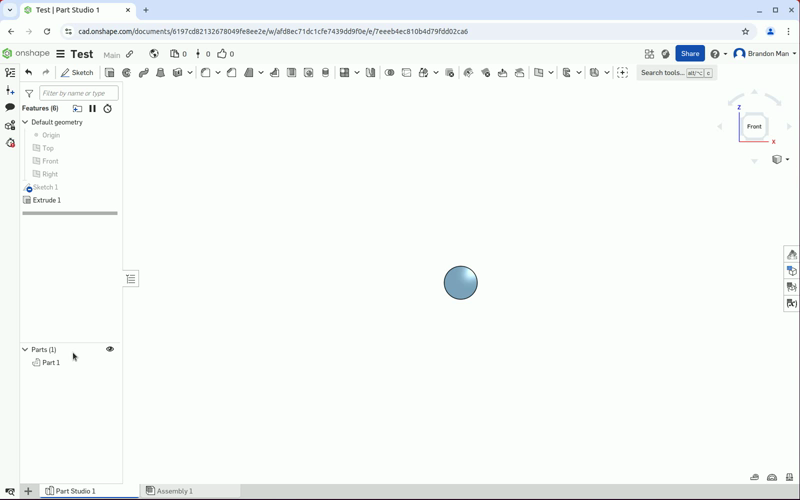
key(shift+p)
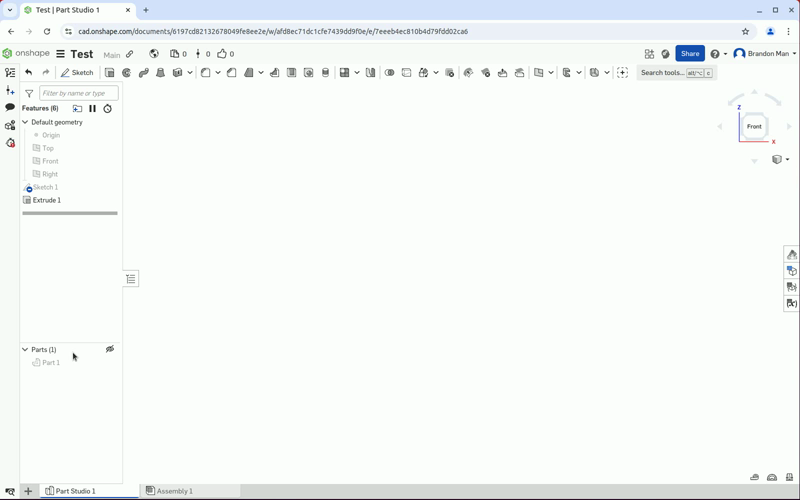
key(space)
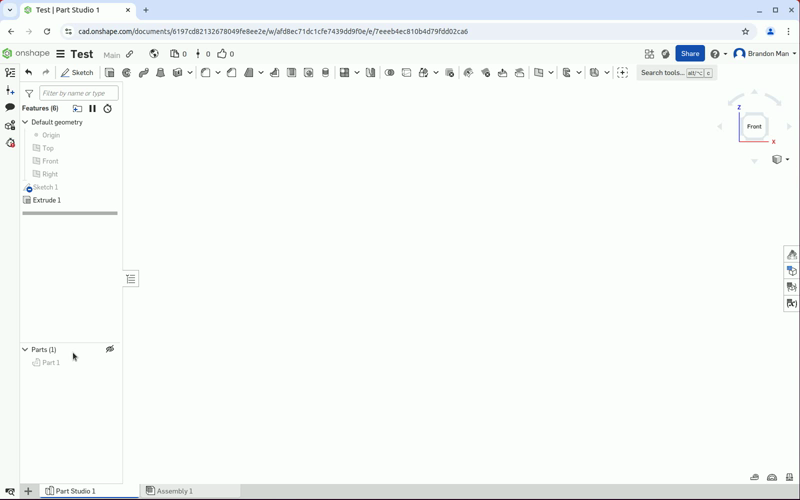
key_down(shift)
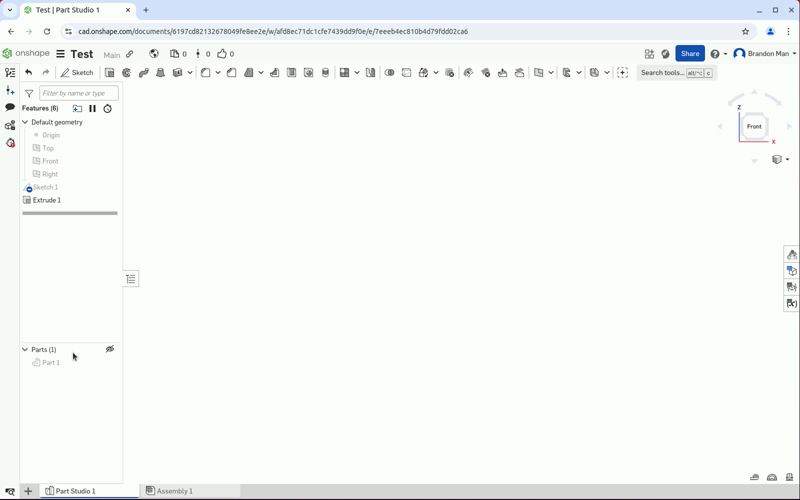
key(left)
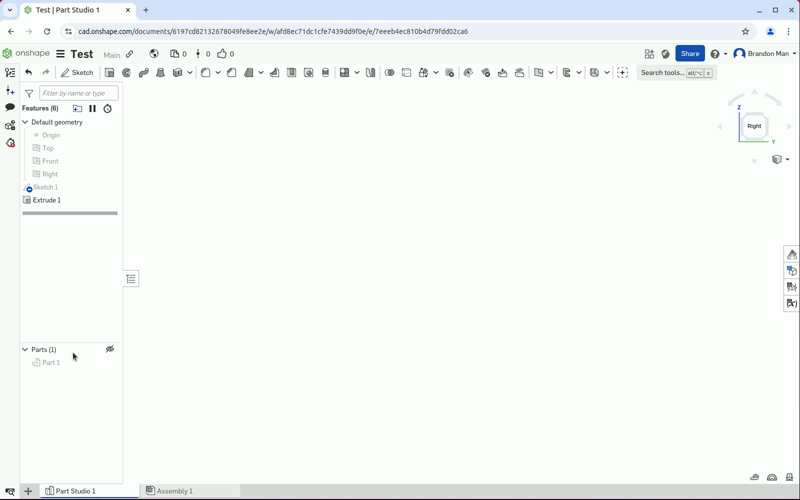
key_up(shift)
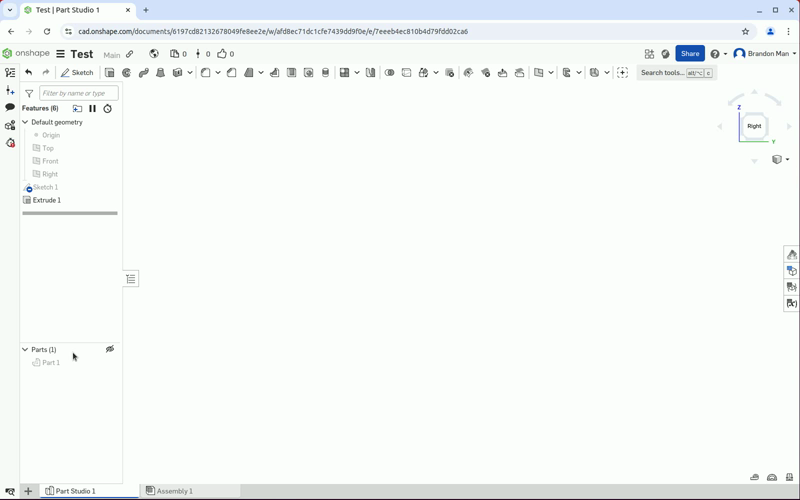
mouse_move(73, 352)
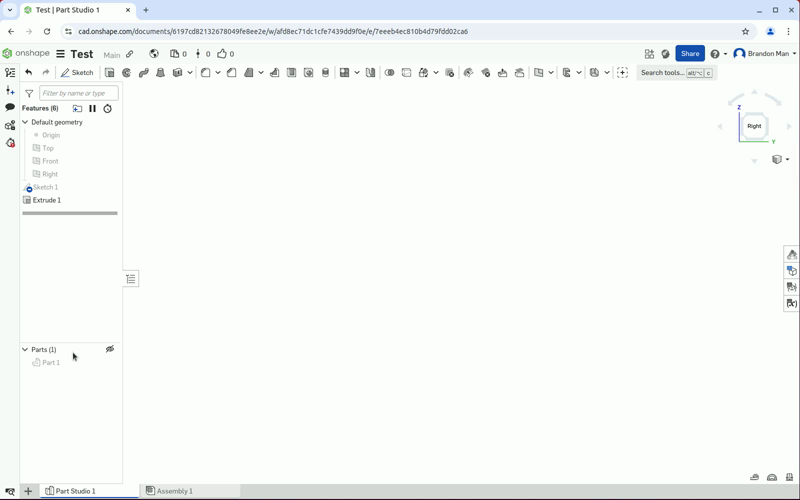
key(shift+y)
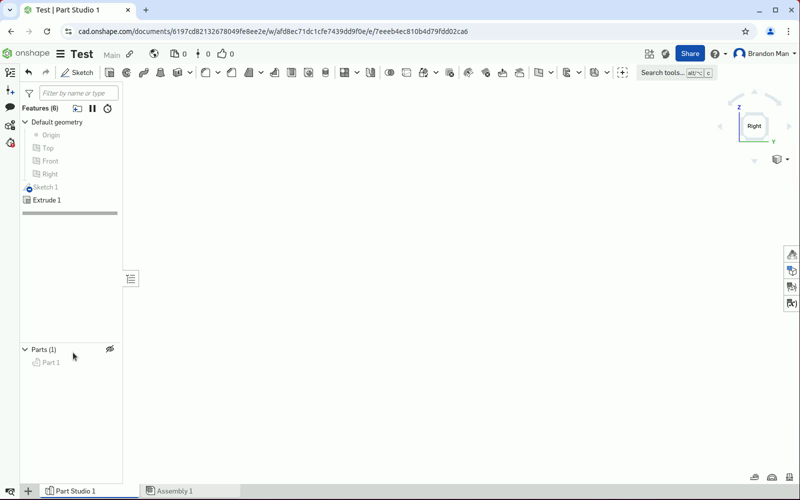
key(shift+s)
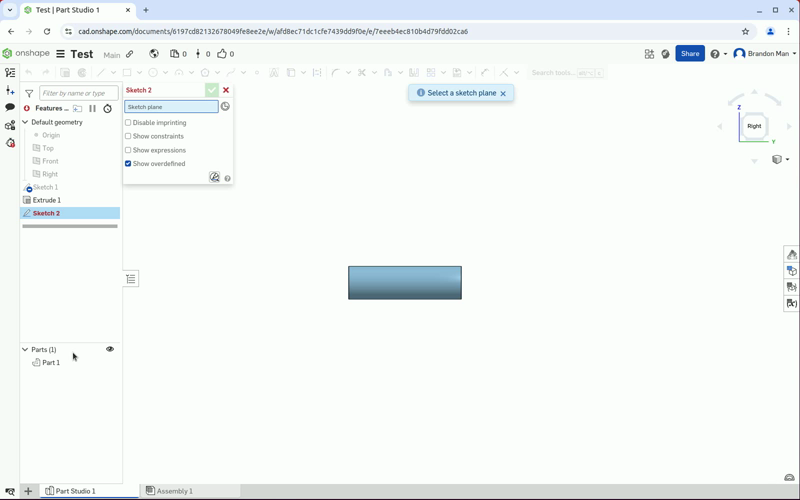
mouse_move(73, 176)
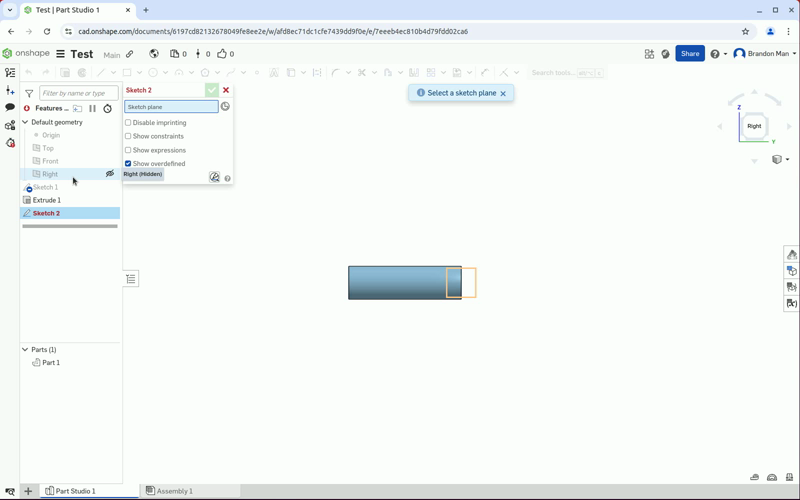
click(73, 176)
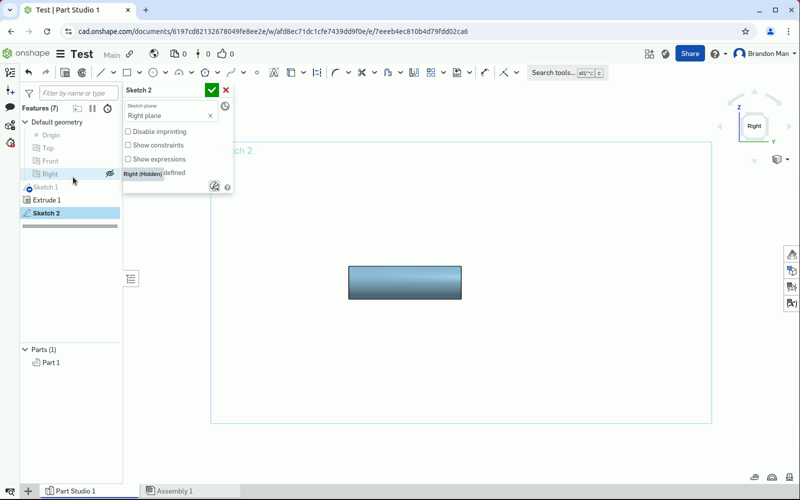
mouse_move(73, 352)
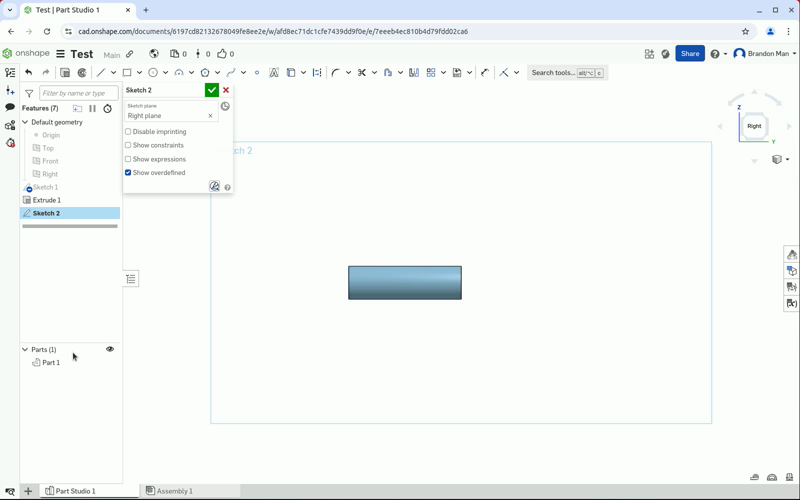
key(y)
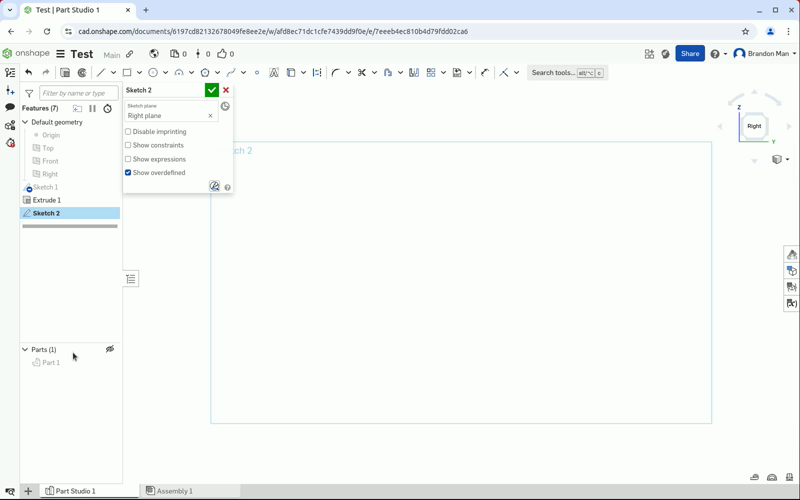
key(c)
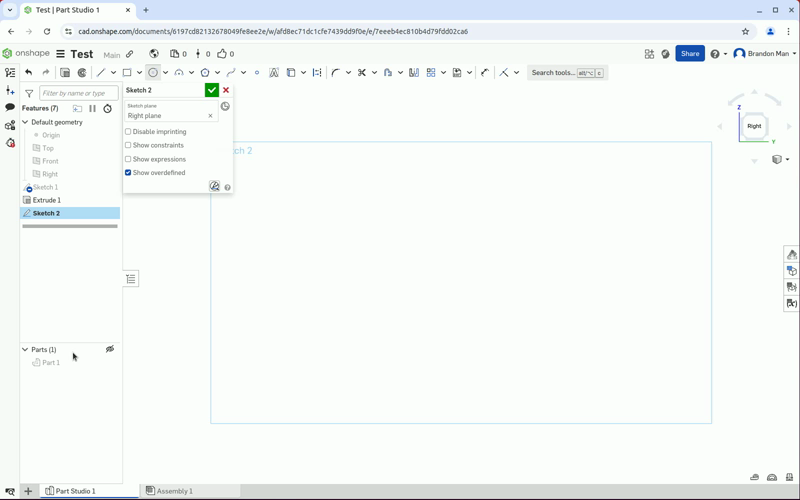
key_down(shift)
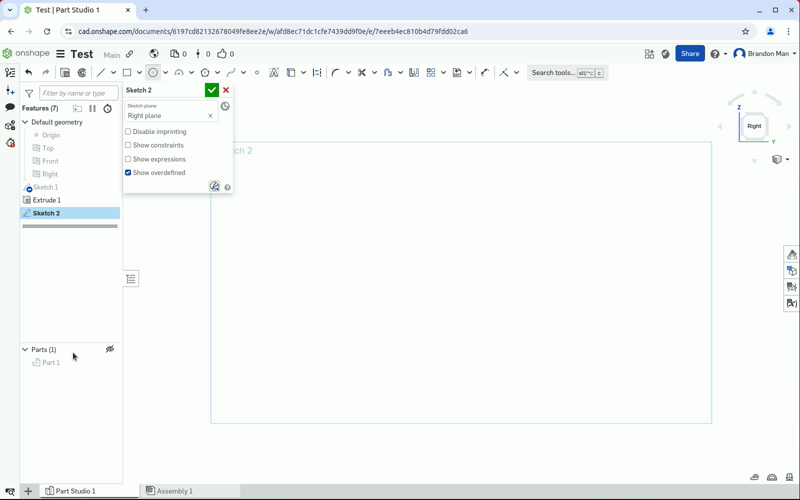
mouse_move(436, 282)
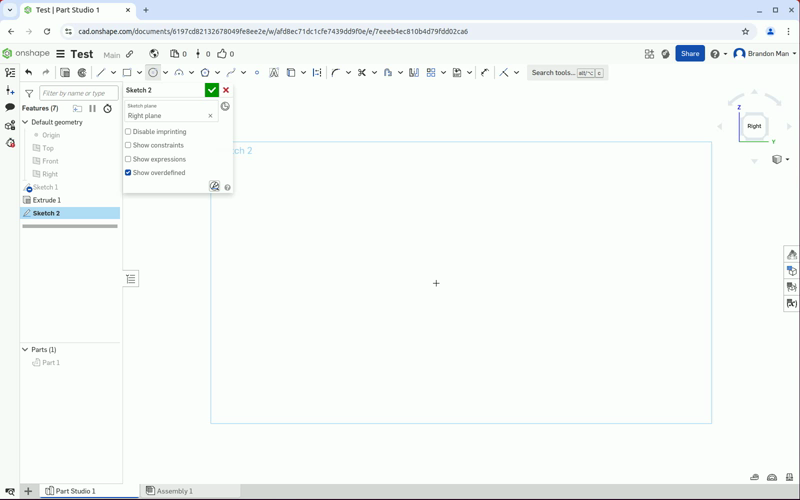
click(436, 282)
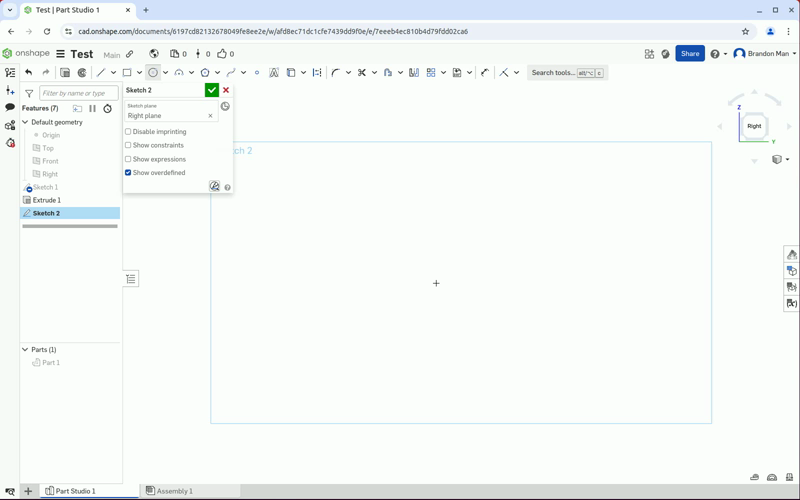
key_up(shift)
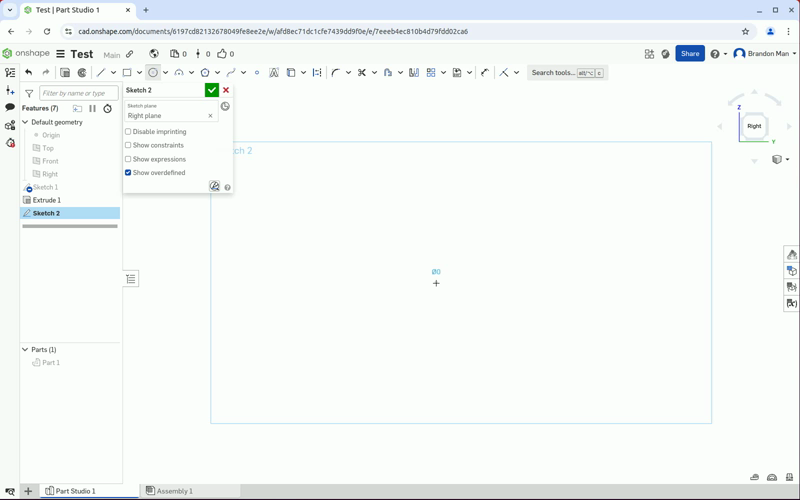
mouse_move(440, 282)
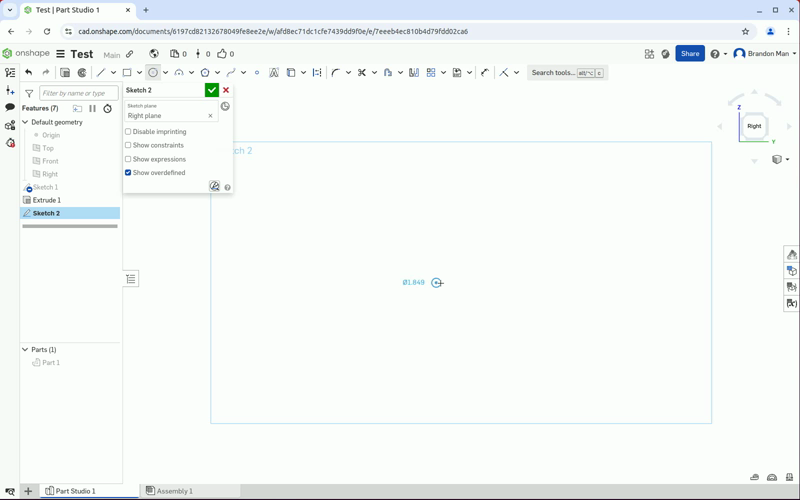
click(440, 282)
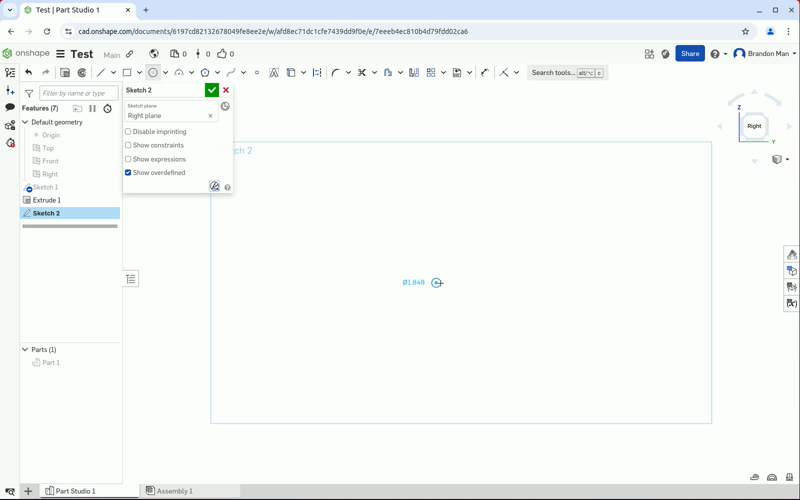
key(esc)
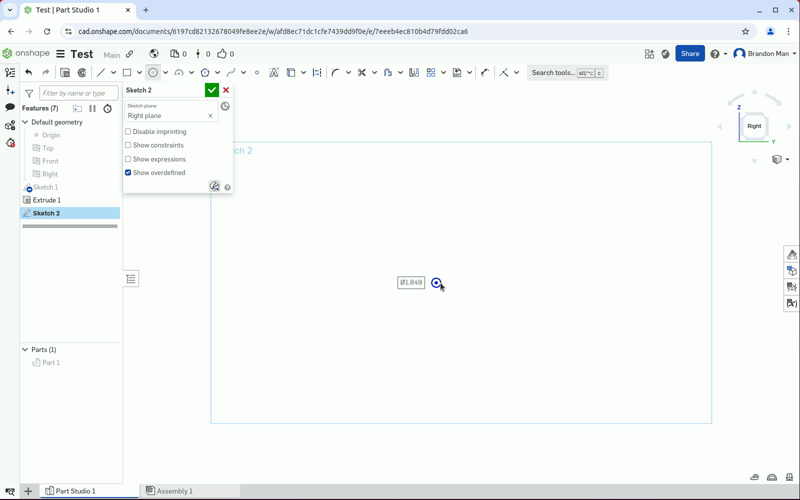
mouse_move(436, 284)
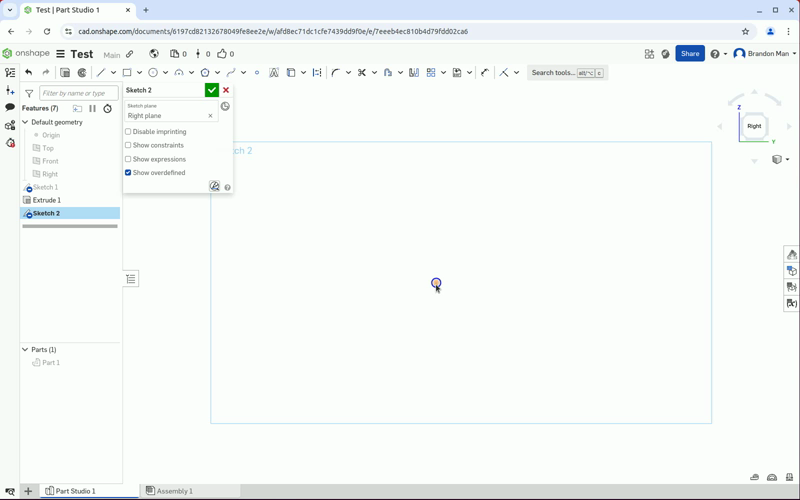
scroll(6)
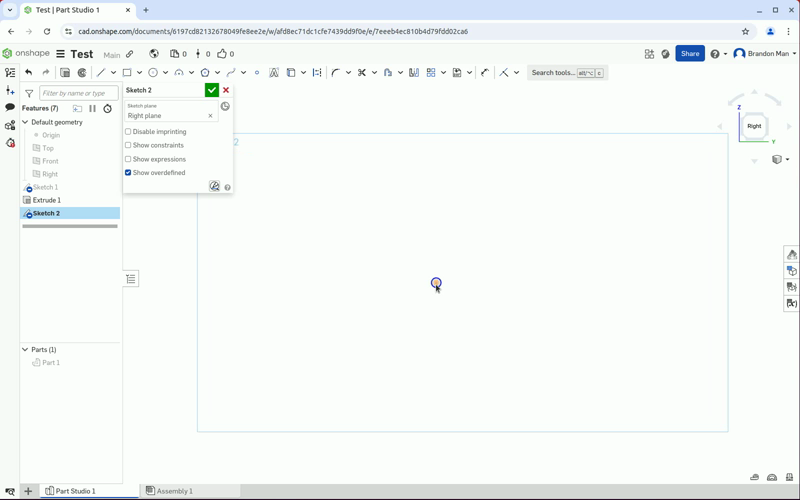
scroll(6)
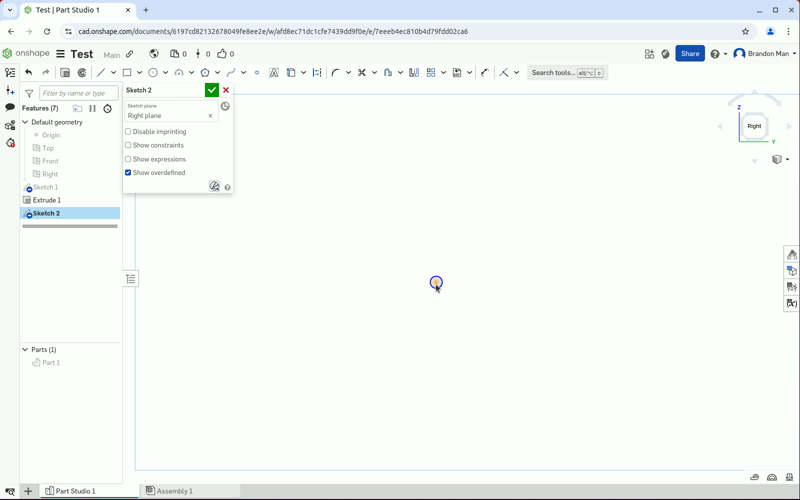
scroll(6)
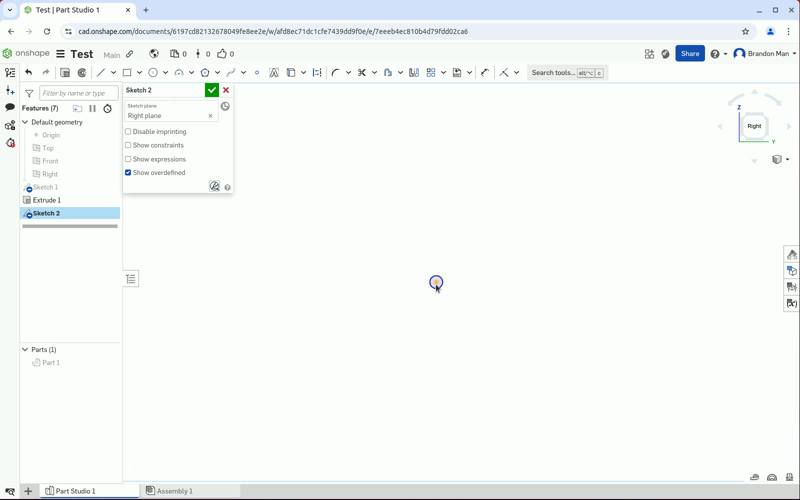
scroll(6)
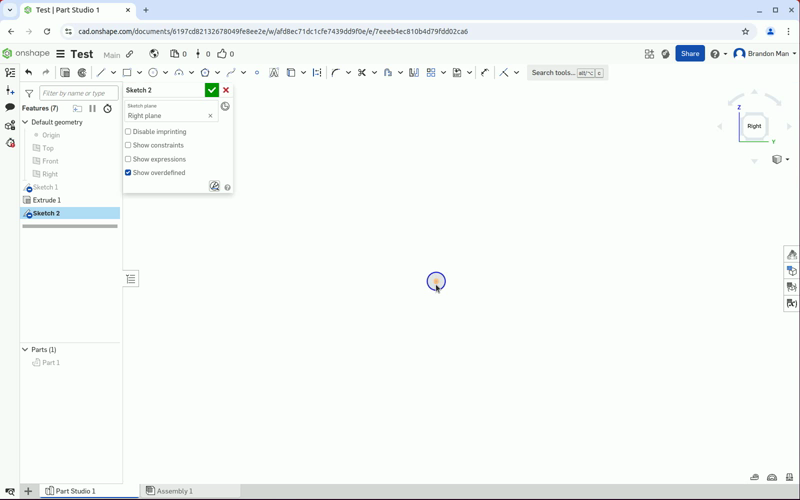
scroll(6)
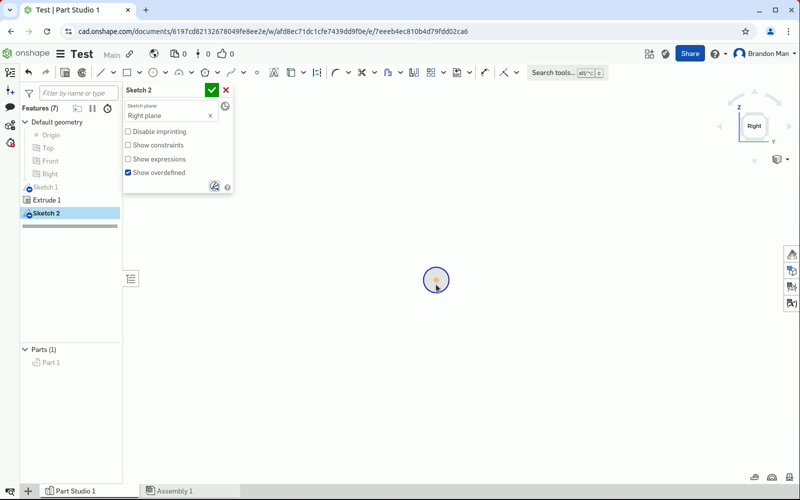
scroll(6)
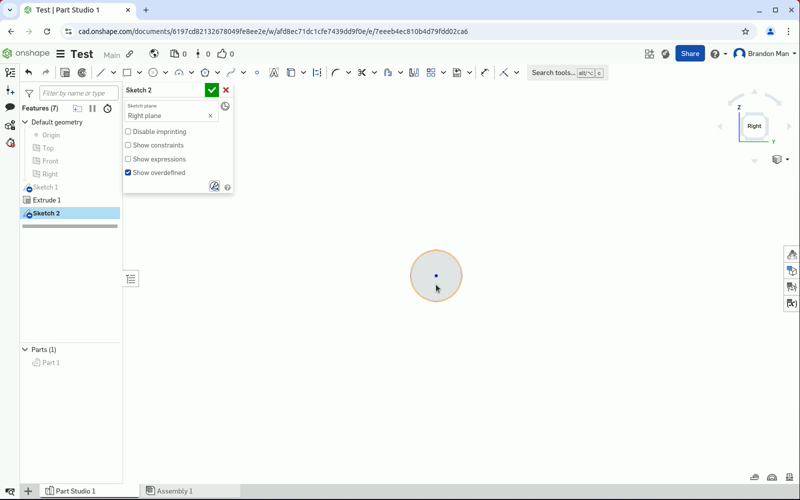
scroll(6)
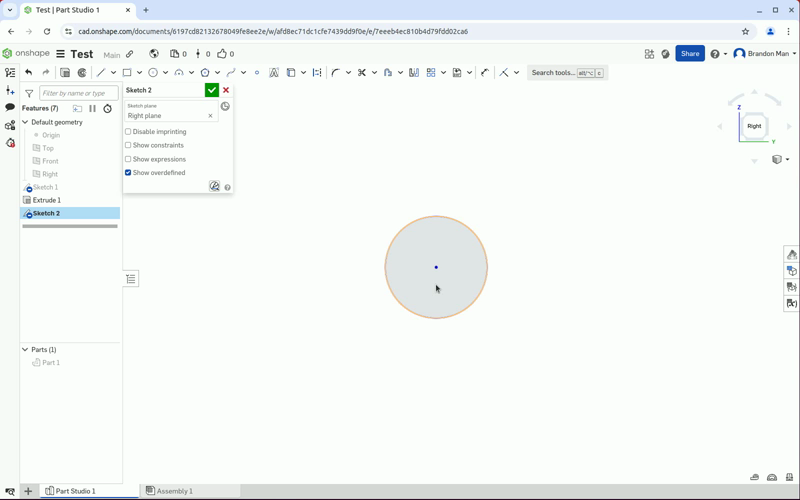
click(436, 284)
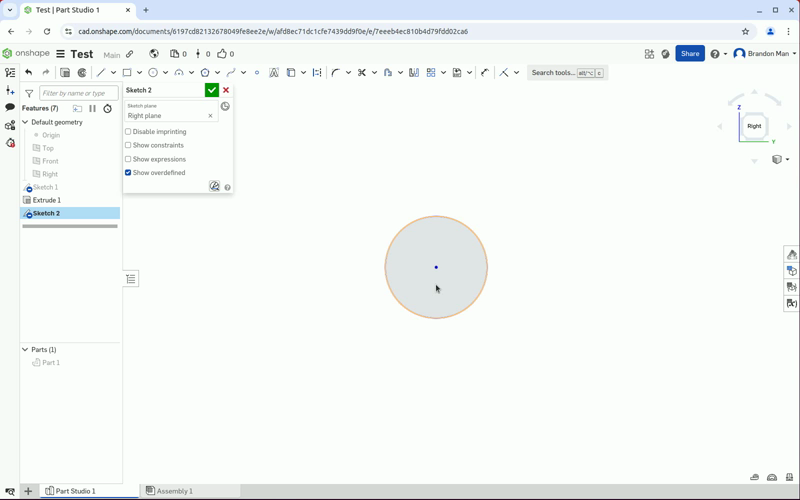
scroll(-6)
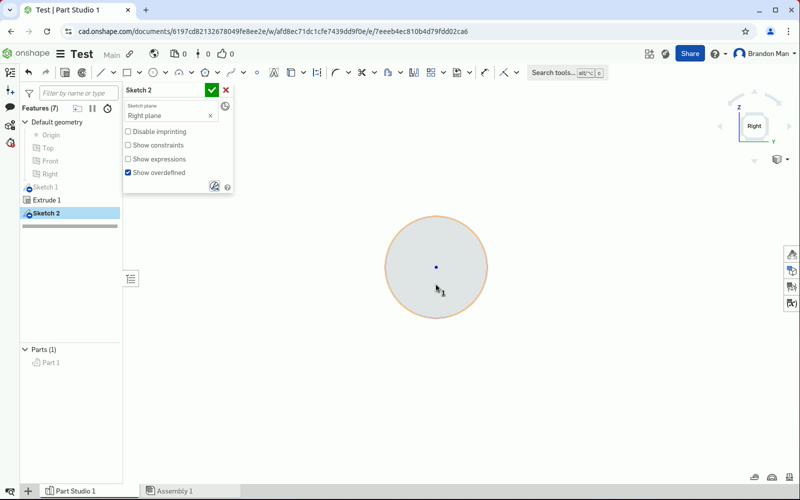
scroll(-6)
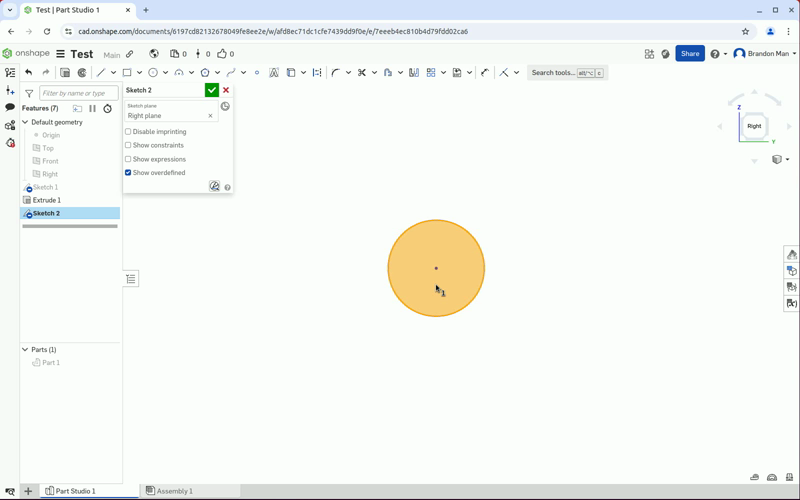
scroll(-6)
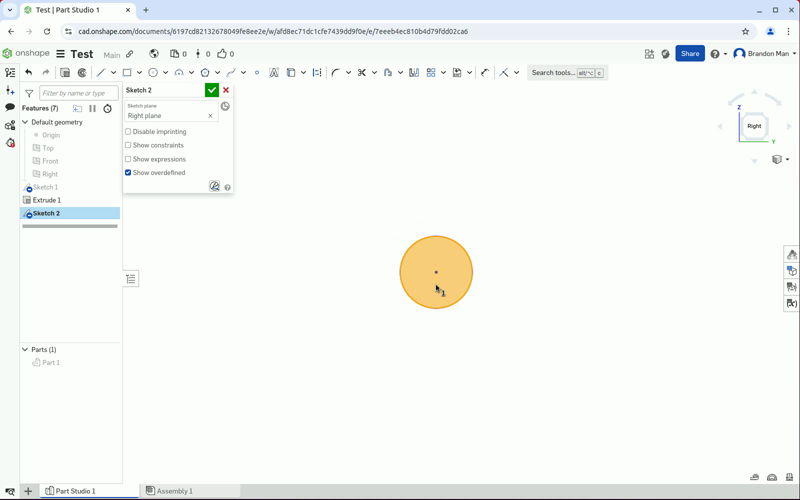
scroll(-6)
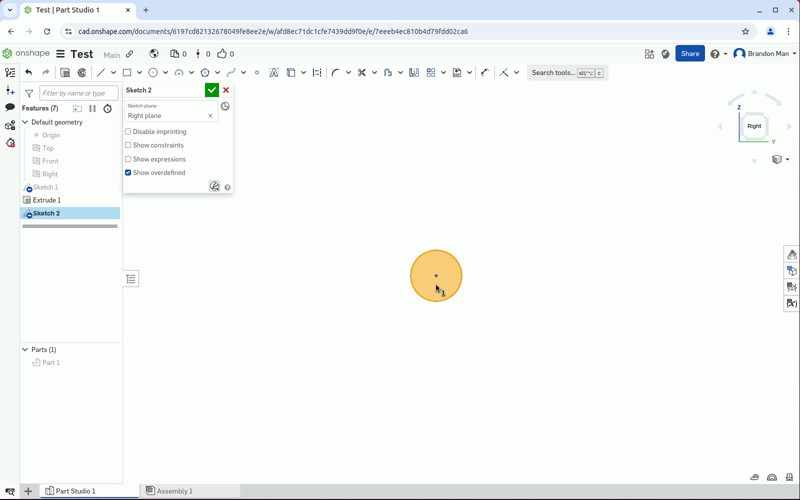
scroll(-6)
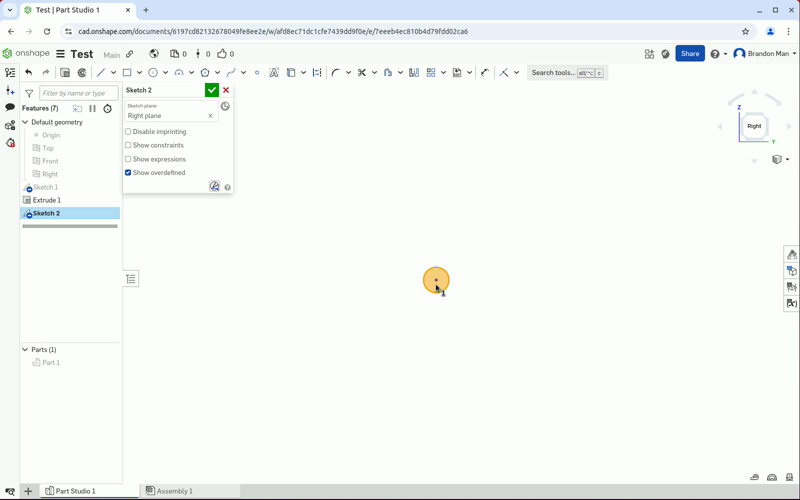
scroll(-6)
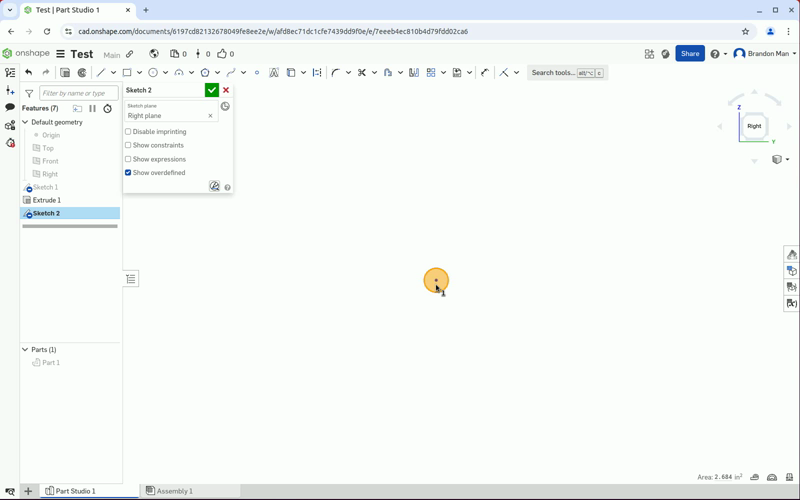
scroll(-6)
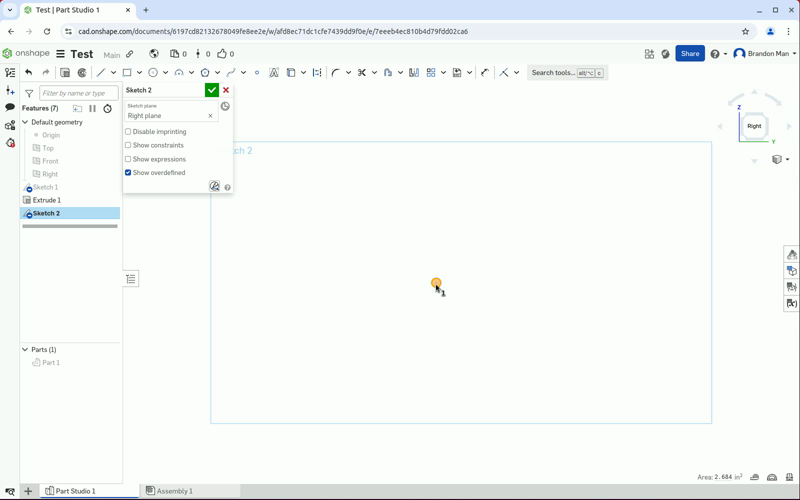
mouse_move(73, 352)
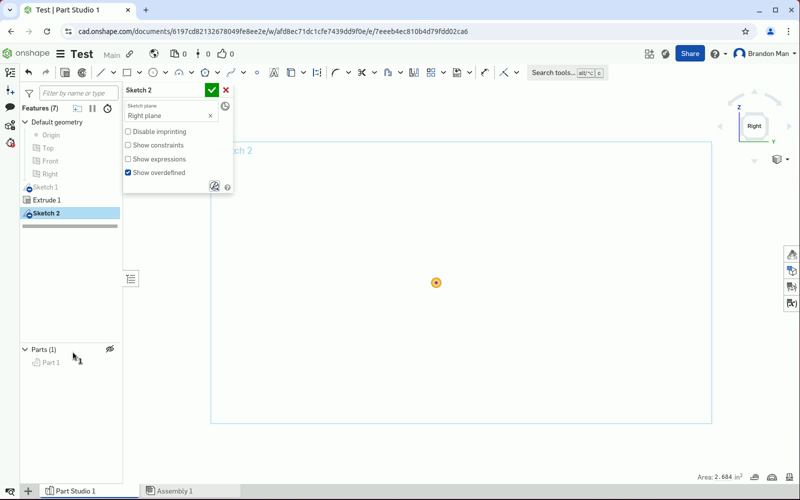
key(shift+y)
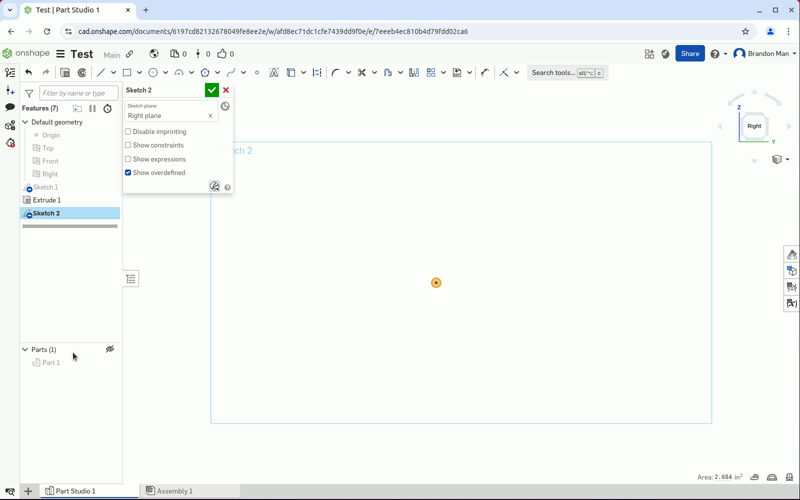
key(shift+e)
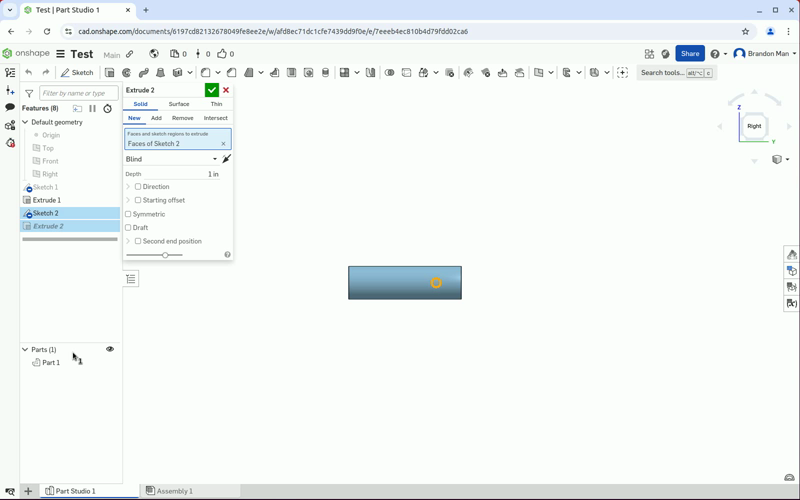
mouse_move(143, 106)
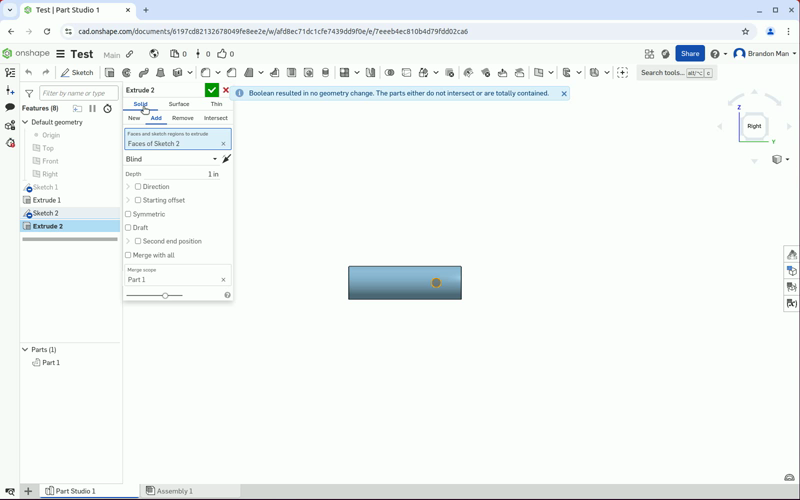
click(143, 106)
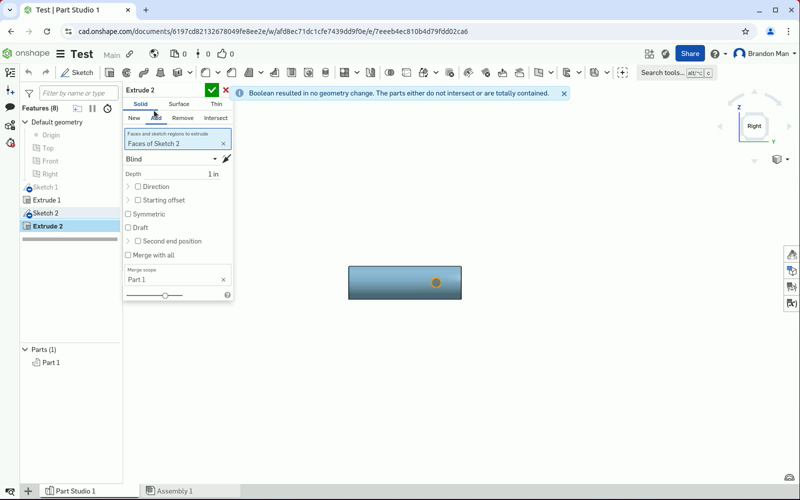
mouse_move(186, 120)
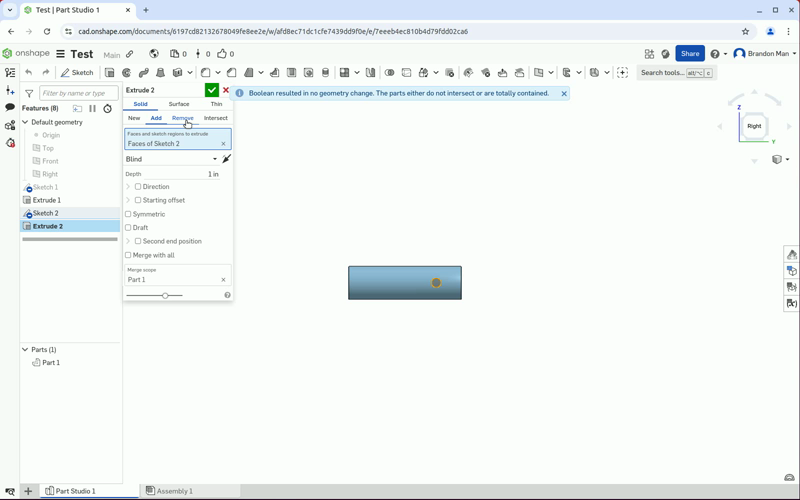
click(186, 120)
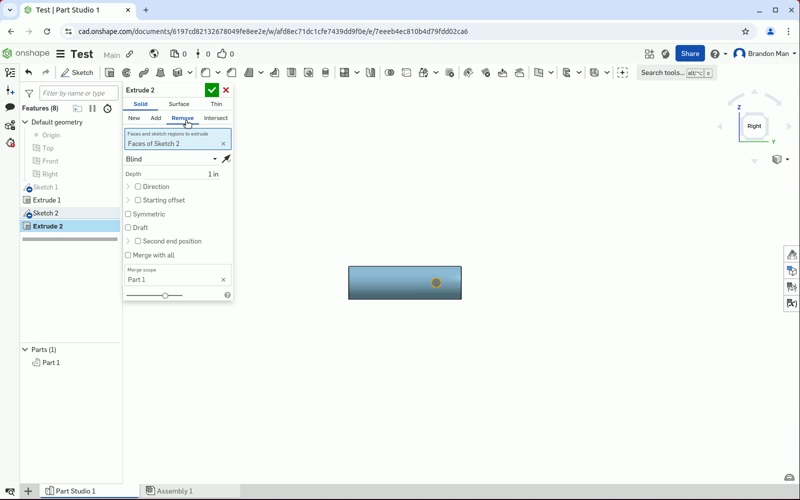
key(tab, 4)
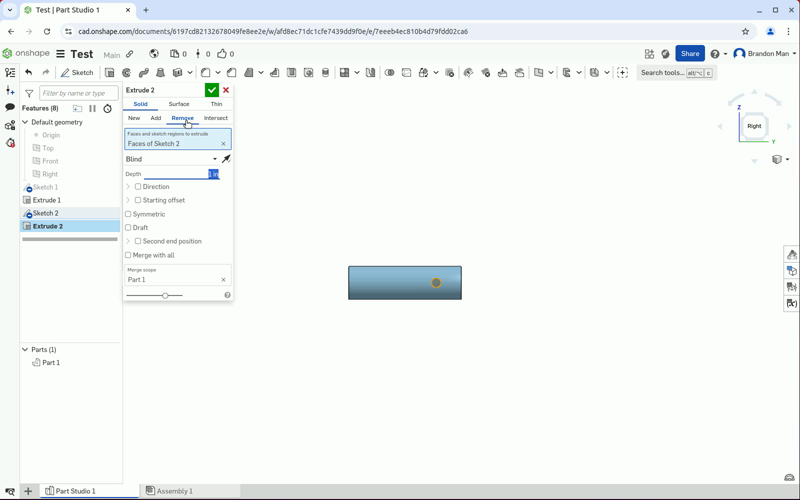
text(12.998)
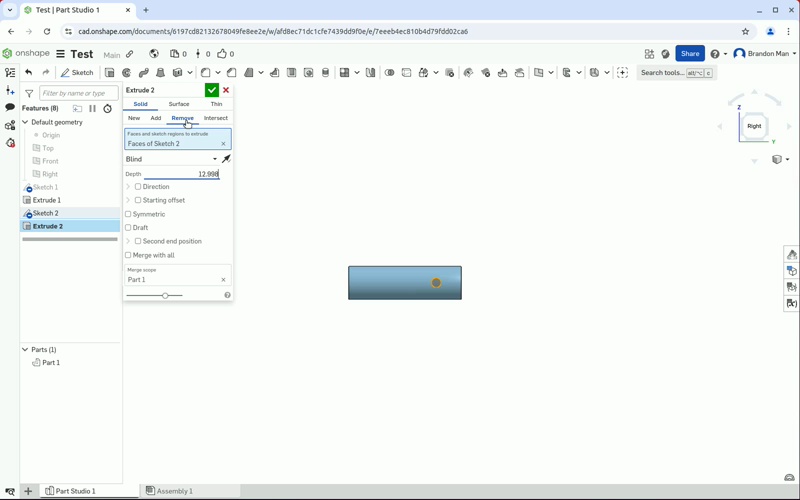
key(tab, 3)
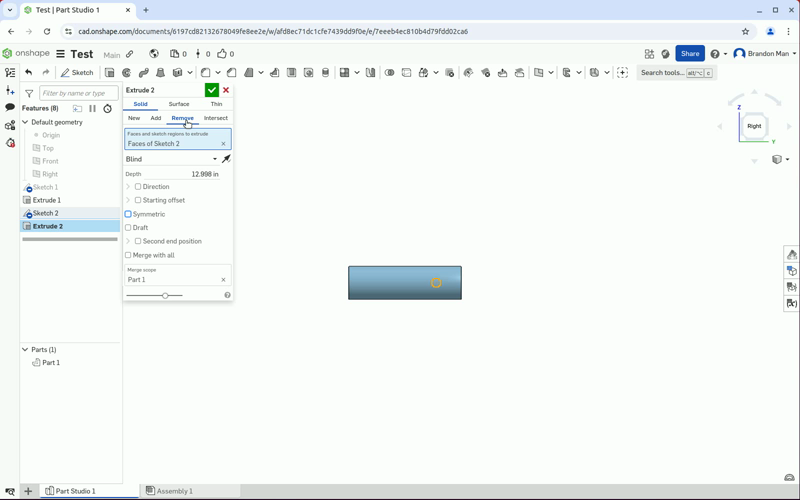
key(space)
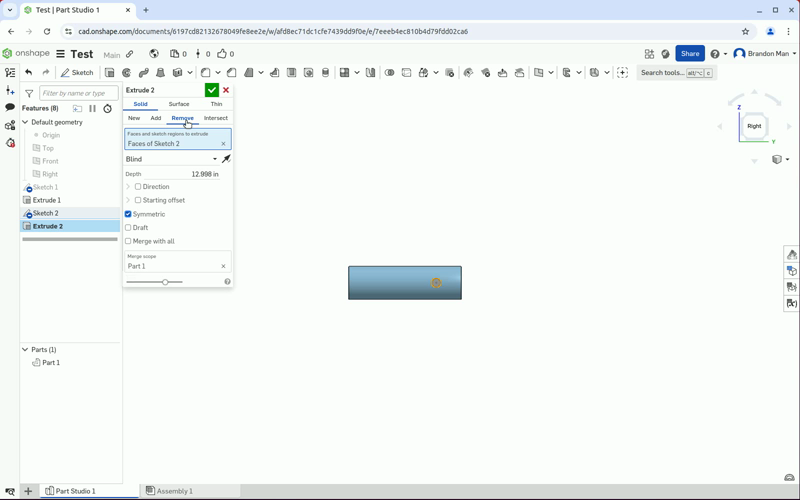
key(tab, 2)
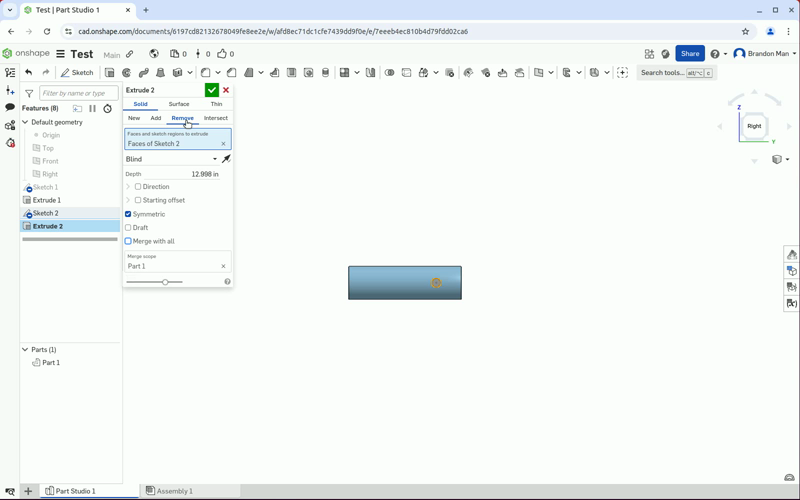
key(space)
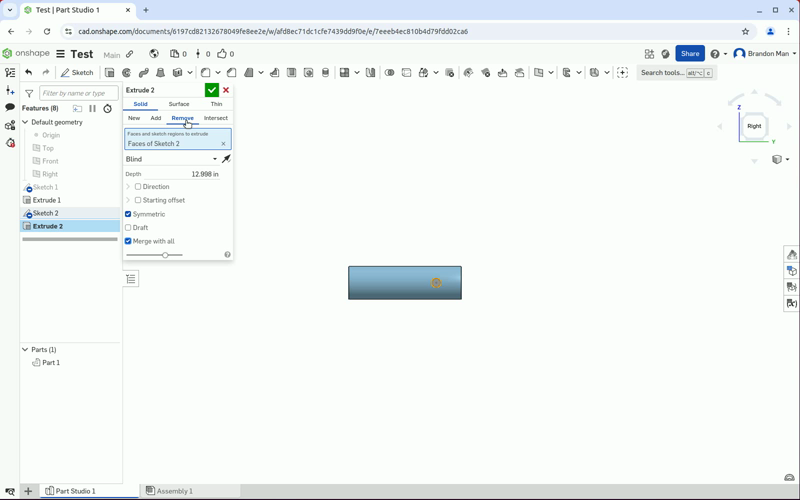
key(enter)
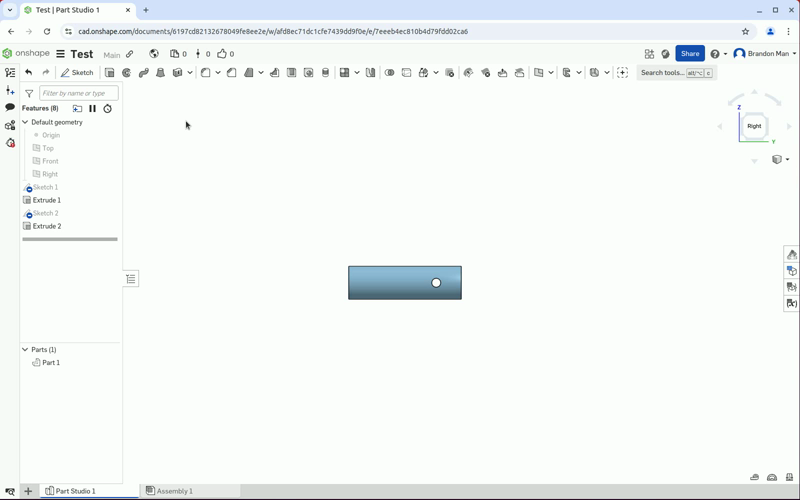
key(shift+h)
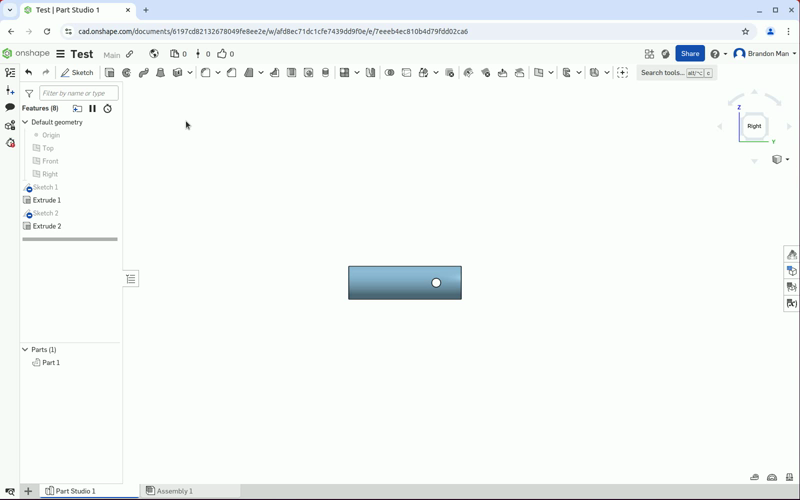
key(shift+h)
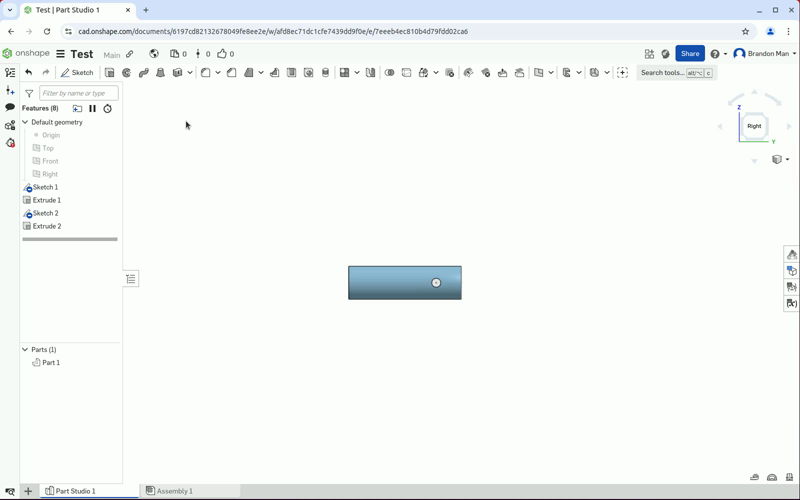
key(shift+7)
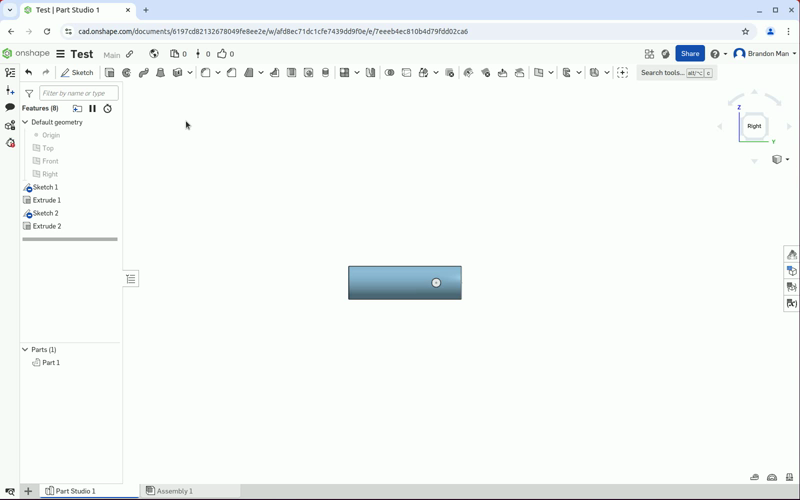
key(right, 2)
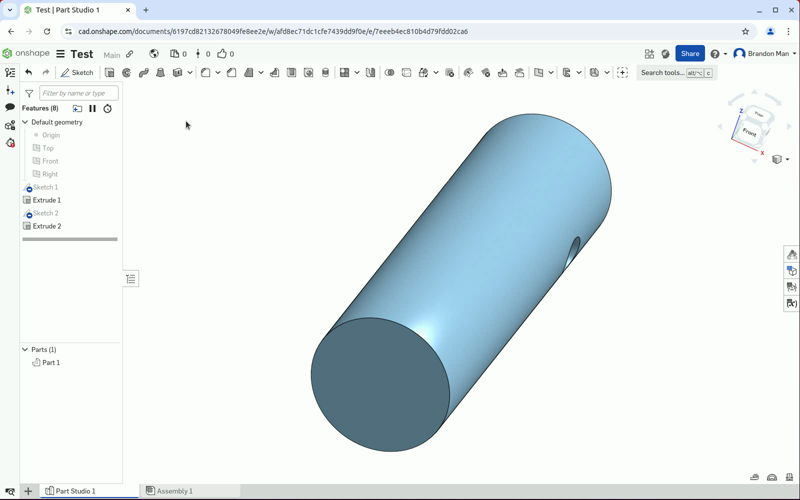
key(down, 2)
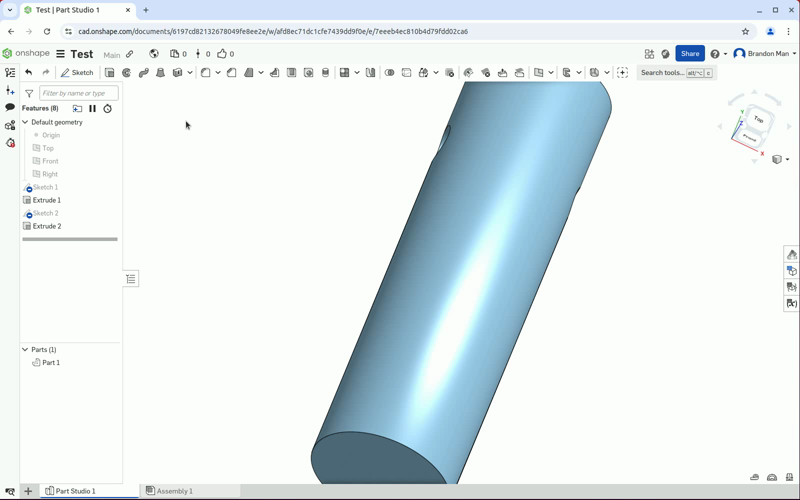
key(up, 2)
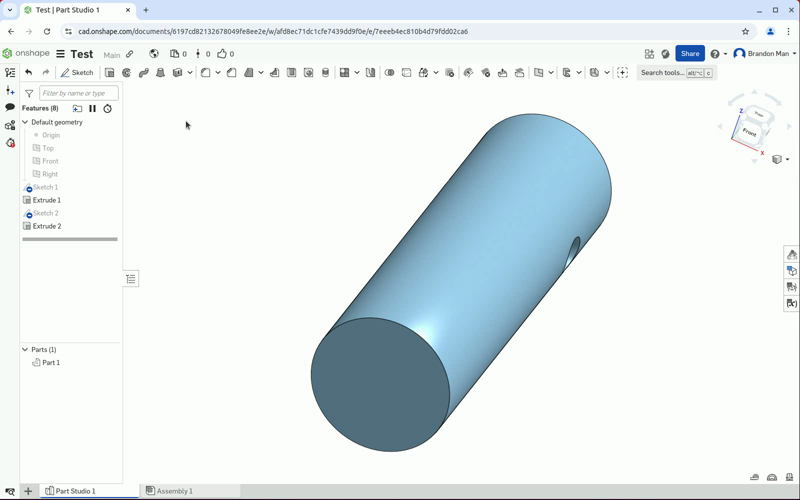
key(left, 2)
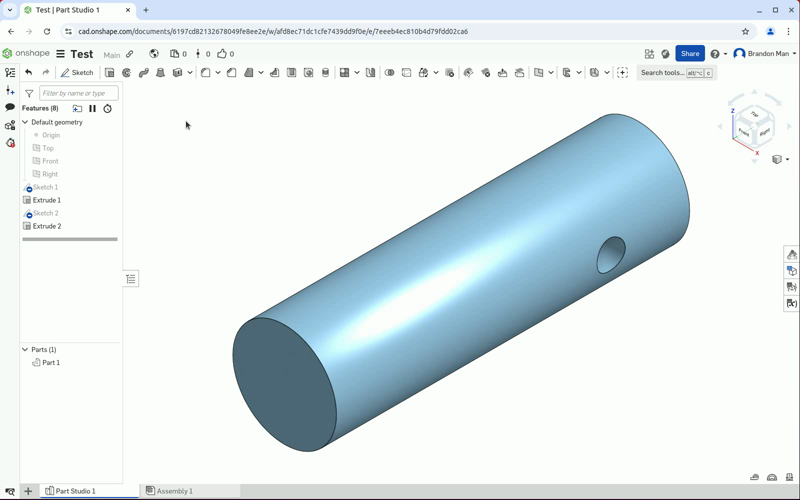
mouse_move(73, 189)
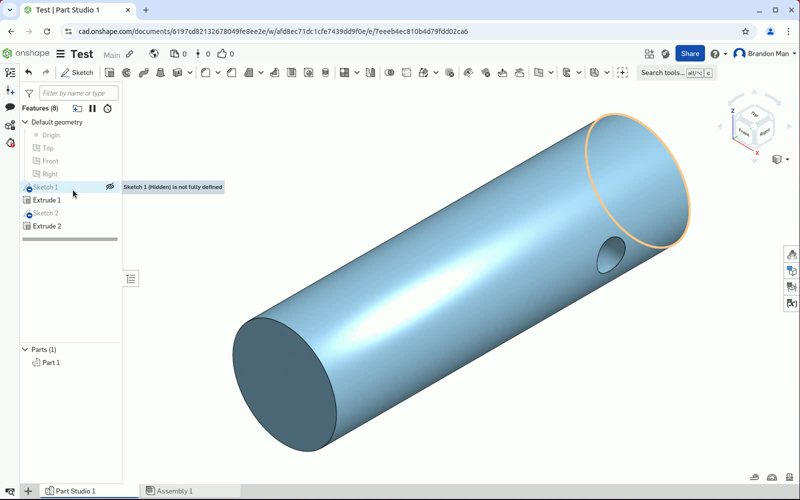
click(73, 189)